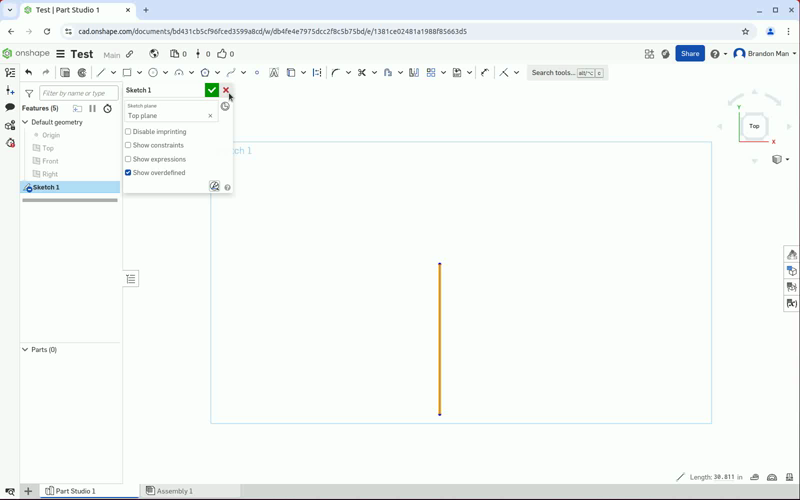
key(shift+h)
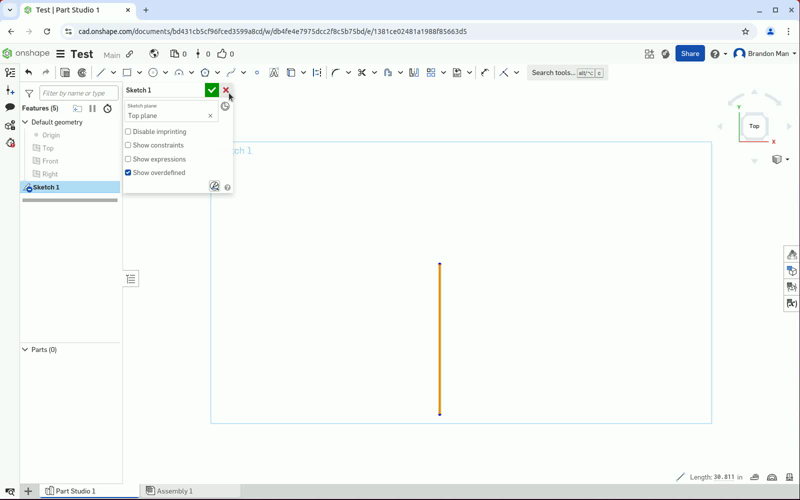
key(shift+s)
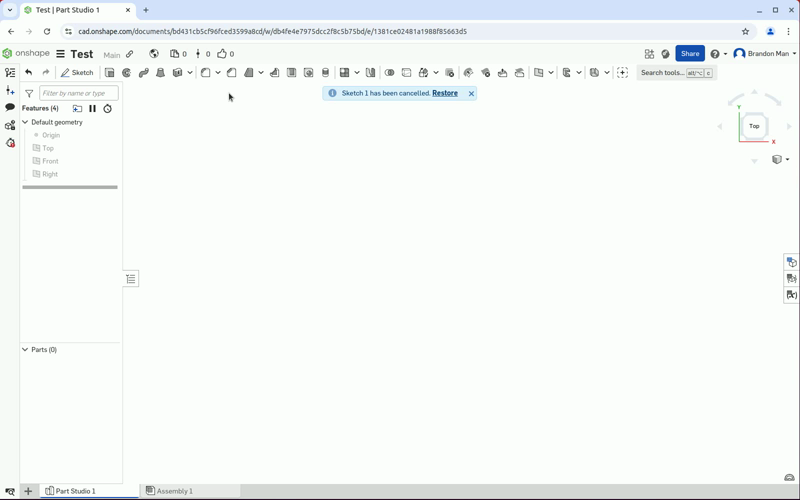
mouse_move(73, 150)
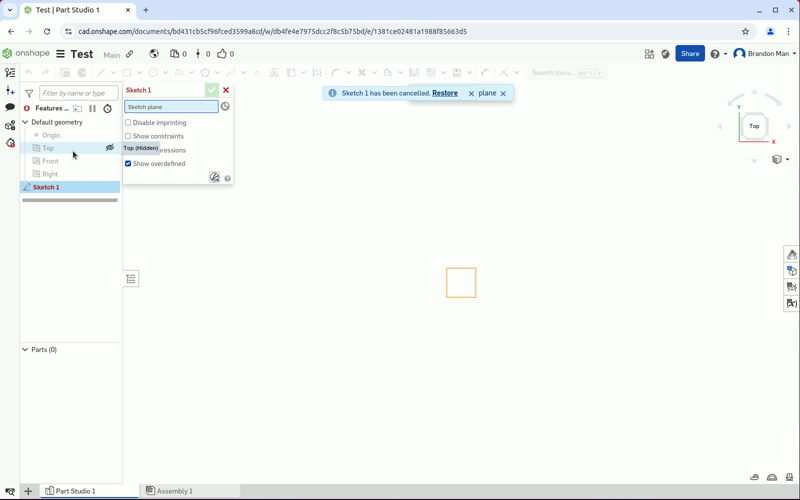
click(73, 150)
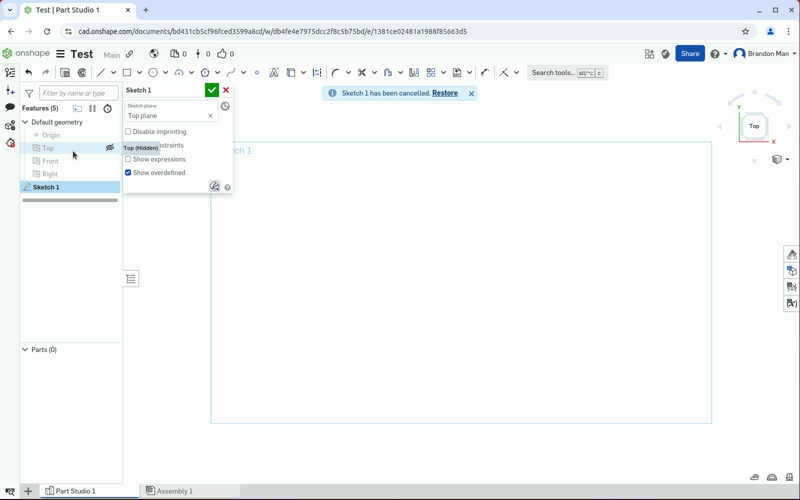
mouse_move(73, 352)
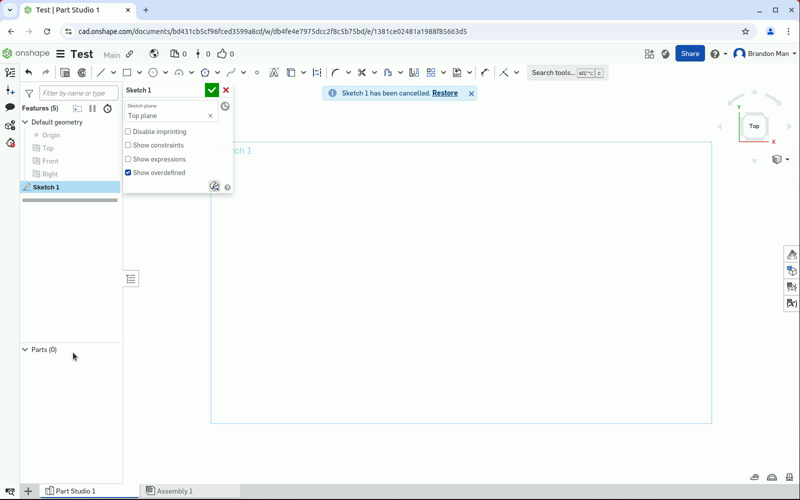
key(y)
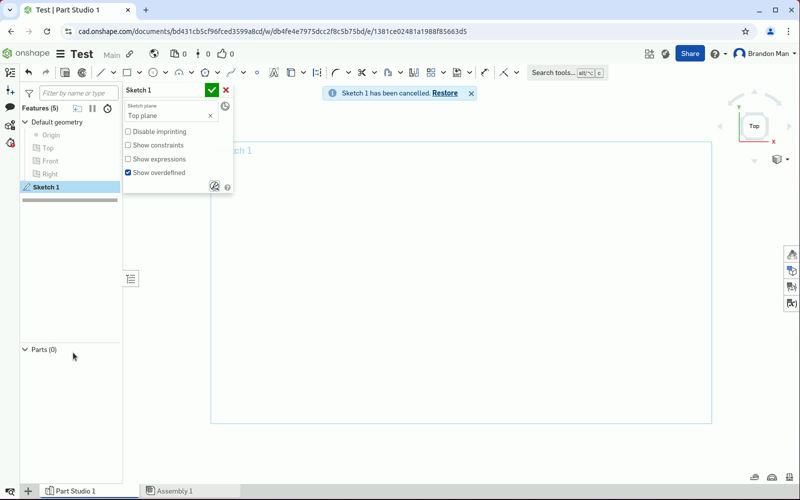
key(l)
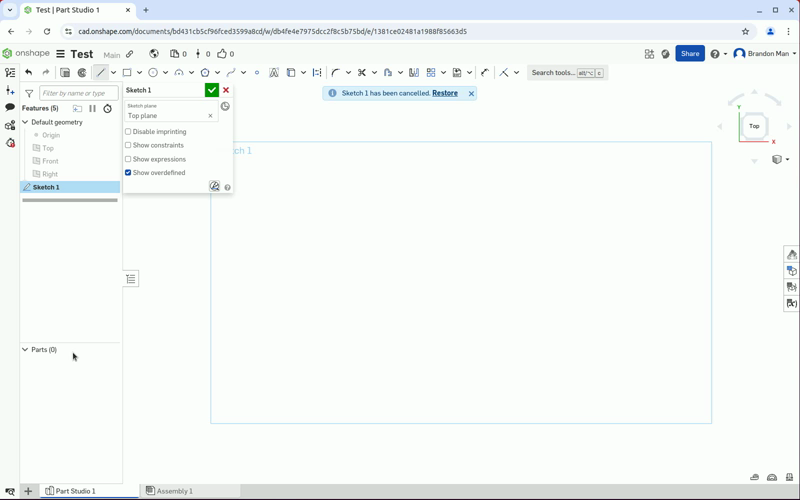
key_down(shift)
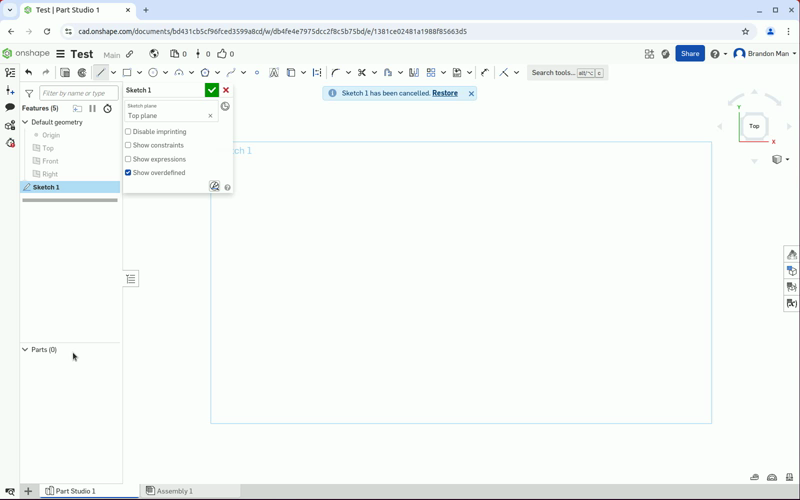
mouse_move(502, 298)
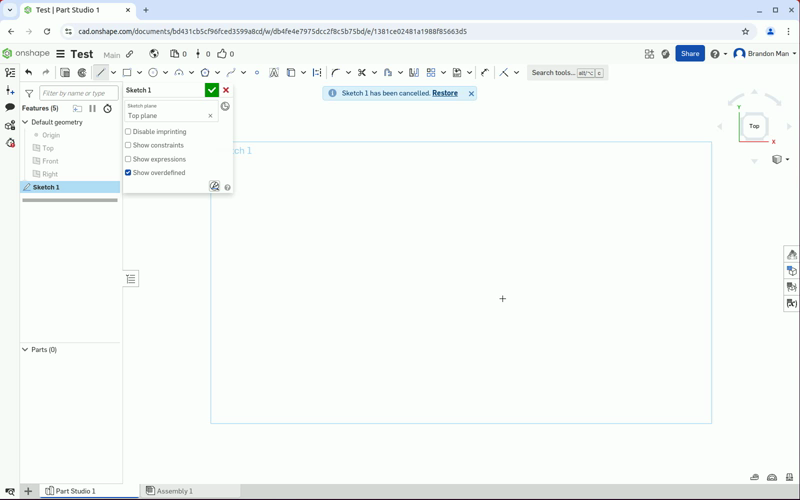
click(502, 298)
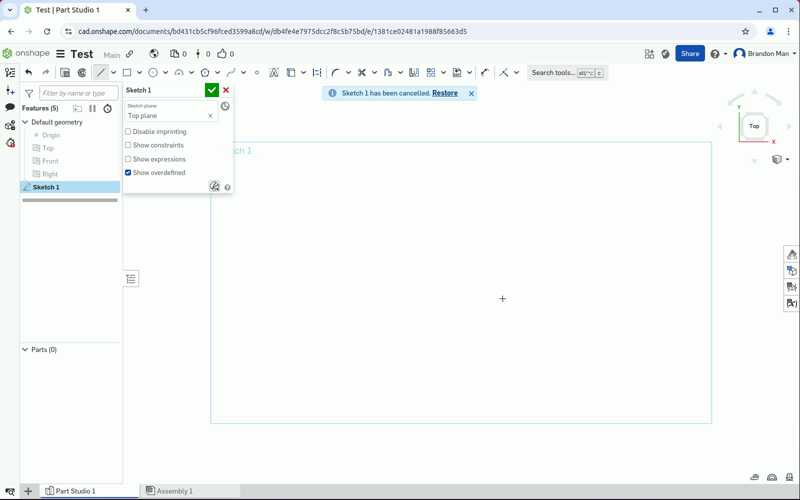
key_up(shift)
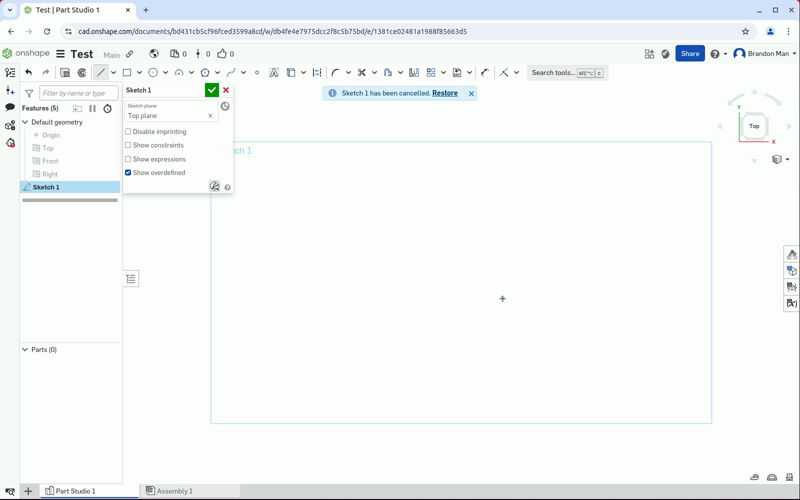
key_down(shift)
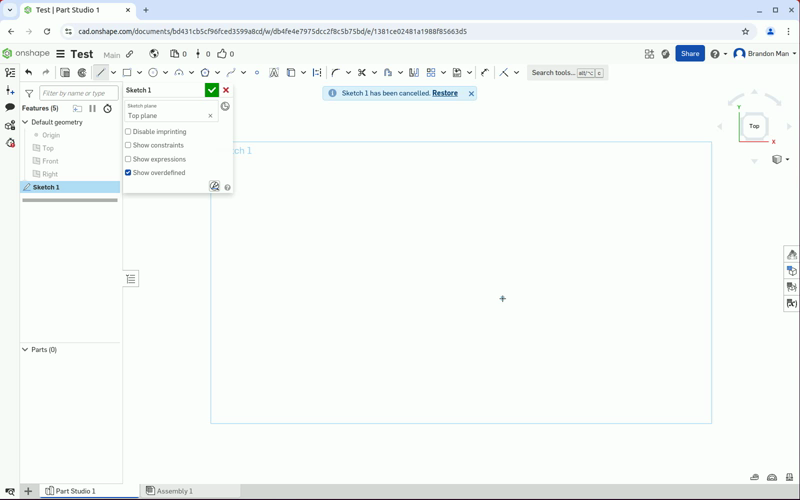
mouse_move(573, 298)
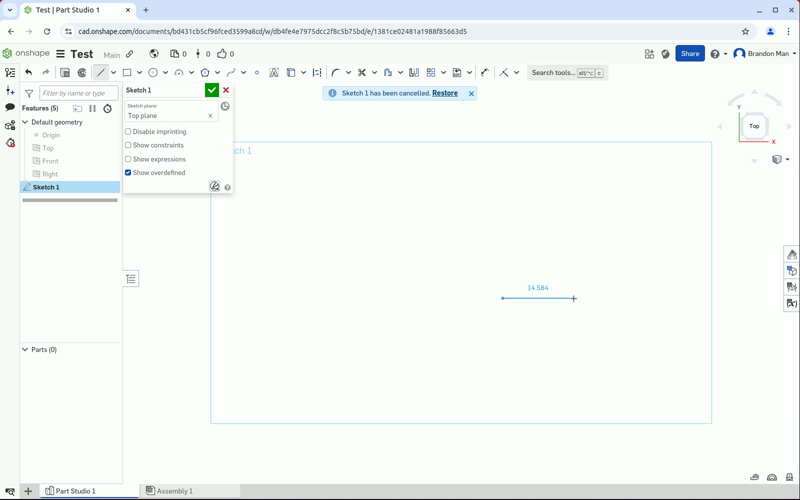
click(573, 298)
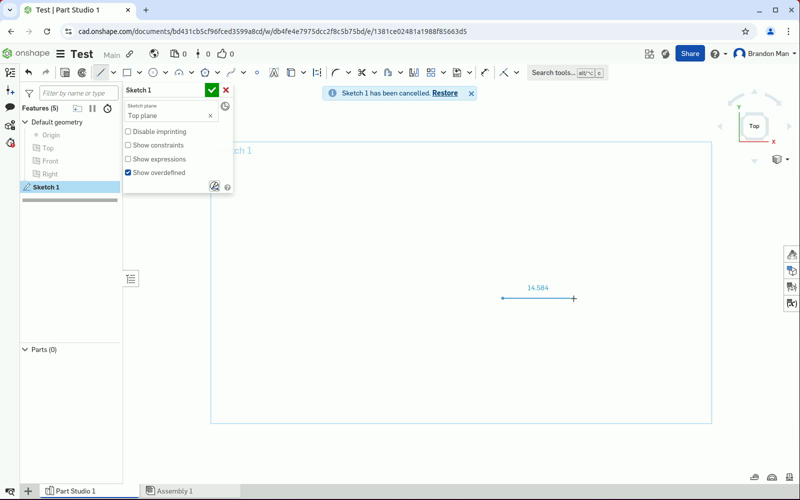
key_up(shift)
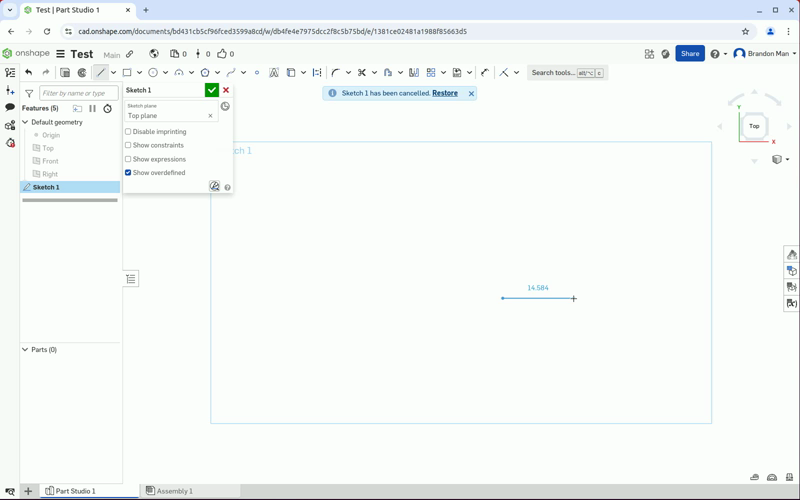
key(esc)
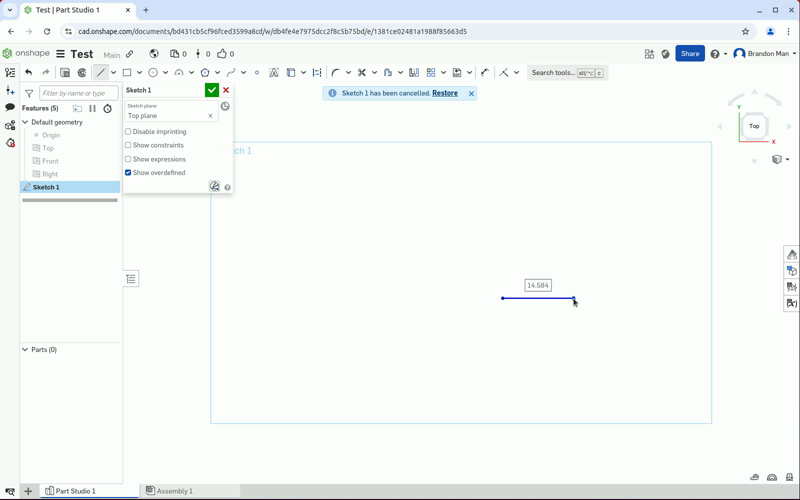
key(a)
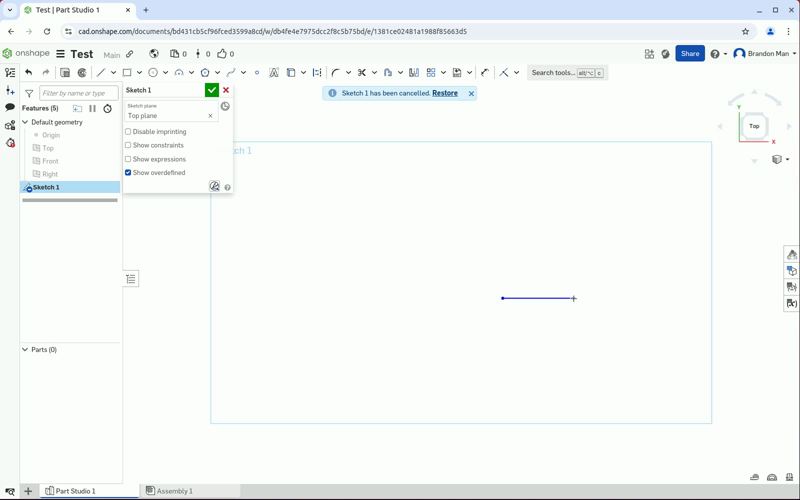
mouse_move(573, 298)
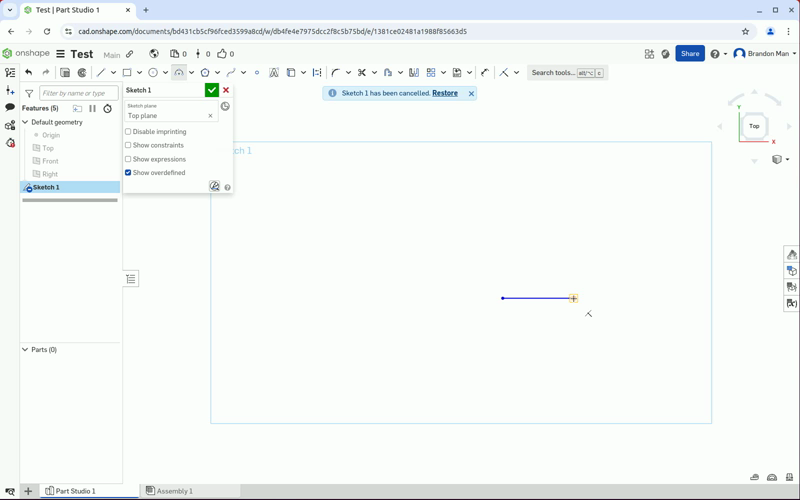
click(573, 298)
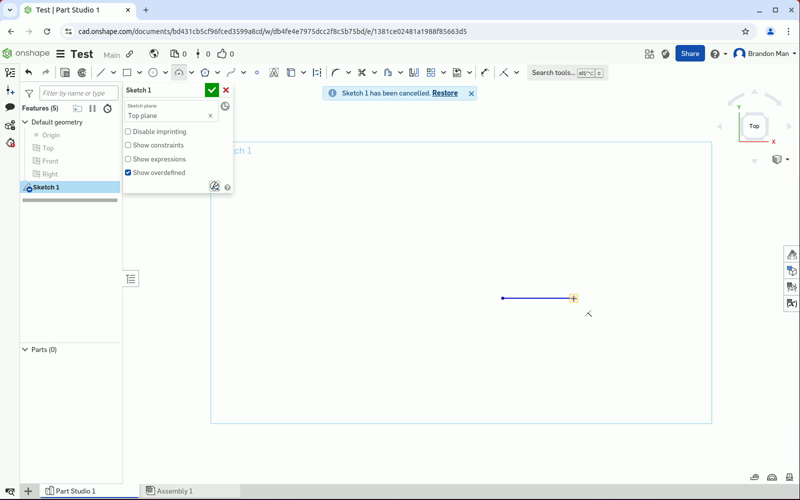
key_down(shift)
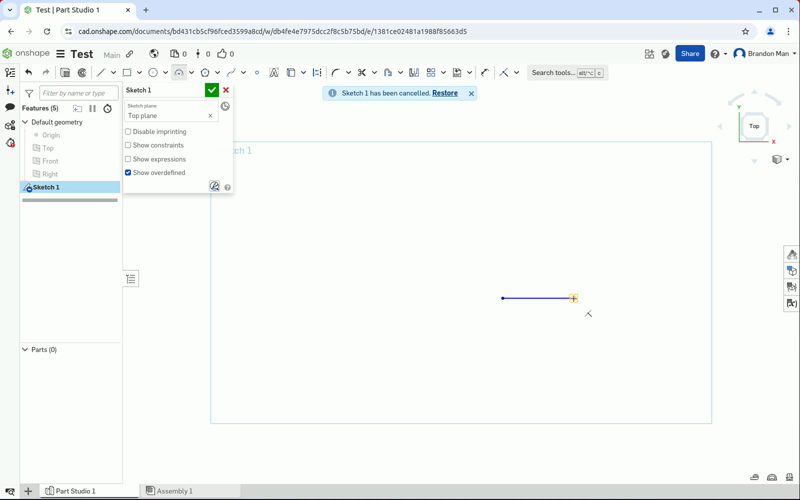
mouse_move(573, 267)
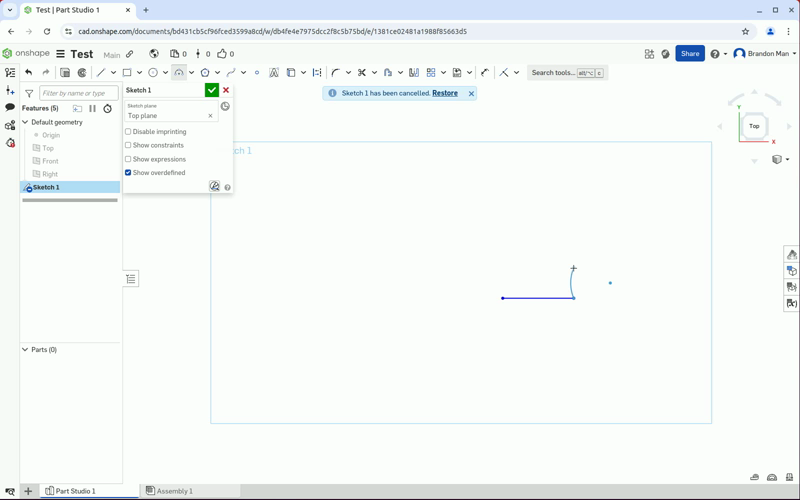
click(573, 267)
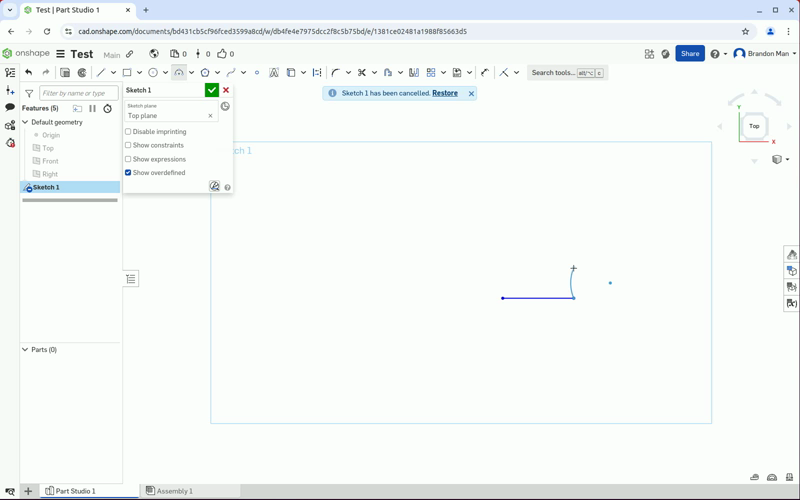
mouse_move(572, 282)
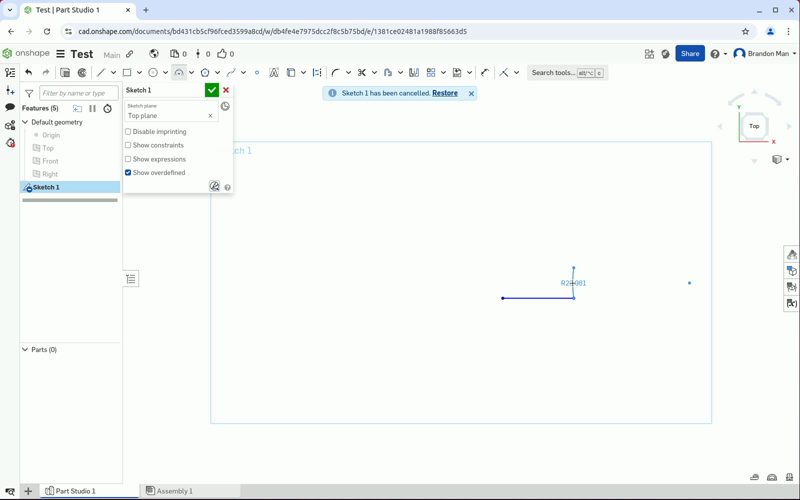
click(572, 282)
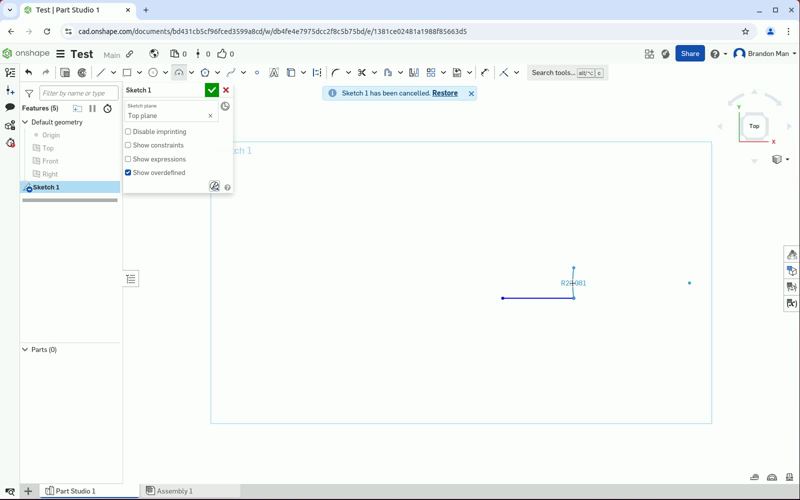
key_up(shift)
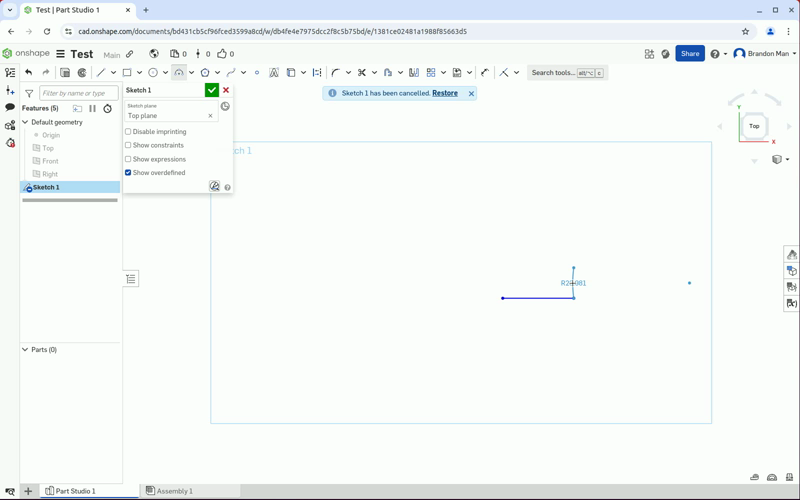
key(esc)
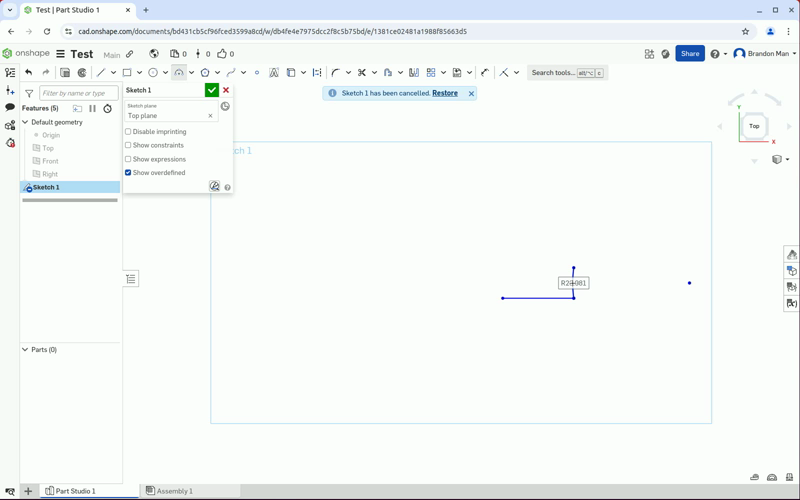
key(l)
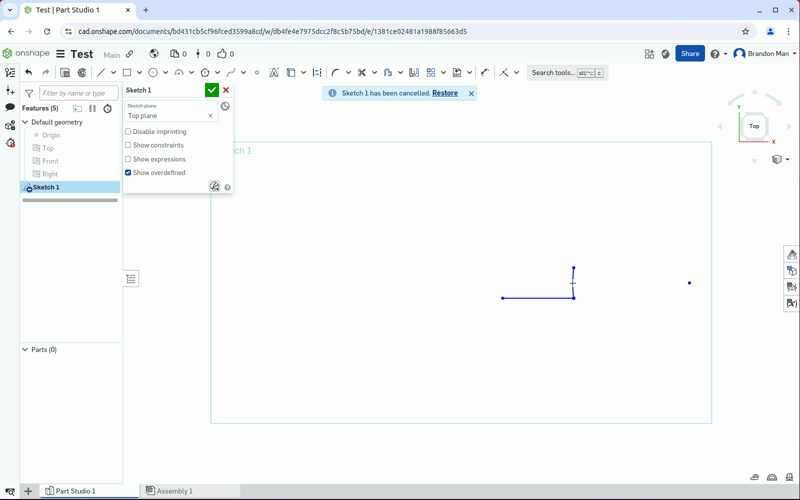
mouse_move(573, 267)
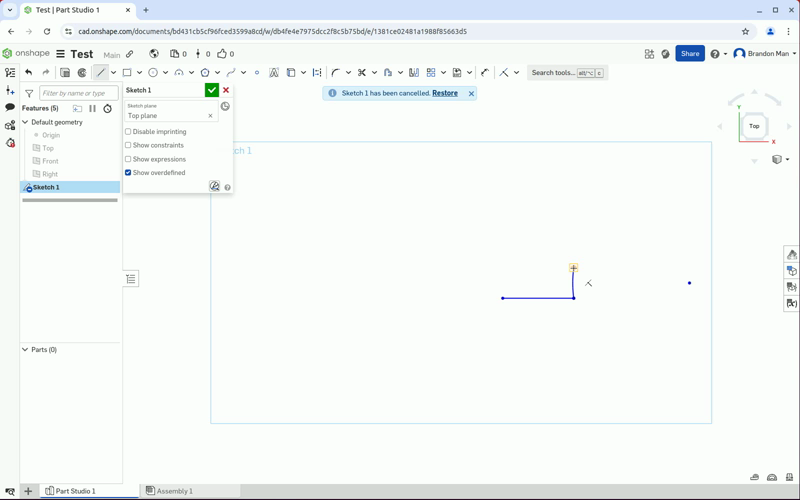
click(573, 267)
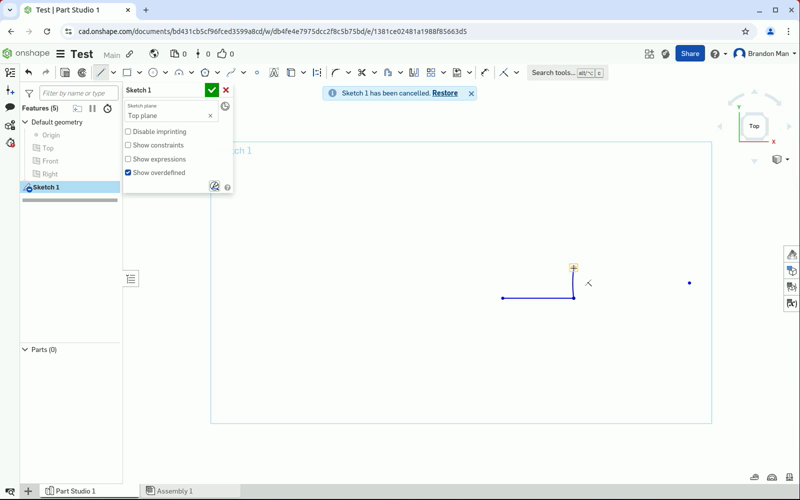
key_down(shift)
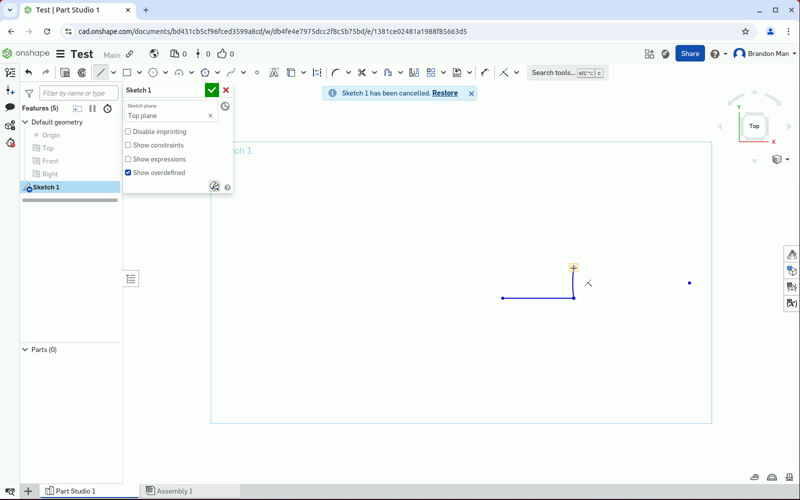
mouse_move(502, 267)
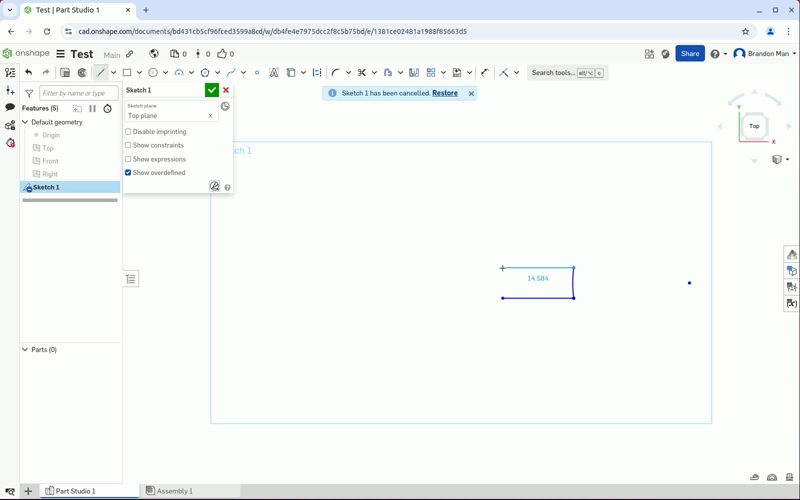
click(502, 267)
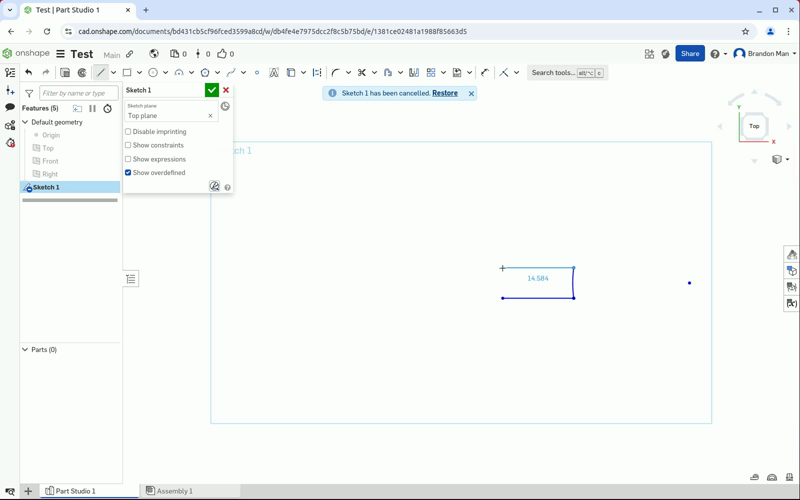
key_up(shift)
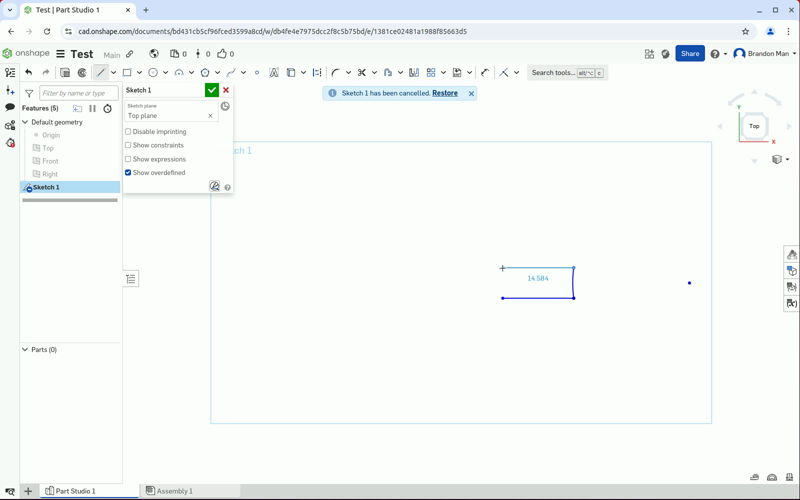
key(esc)
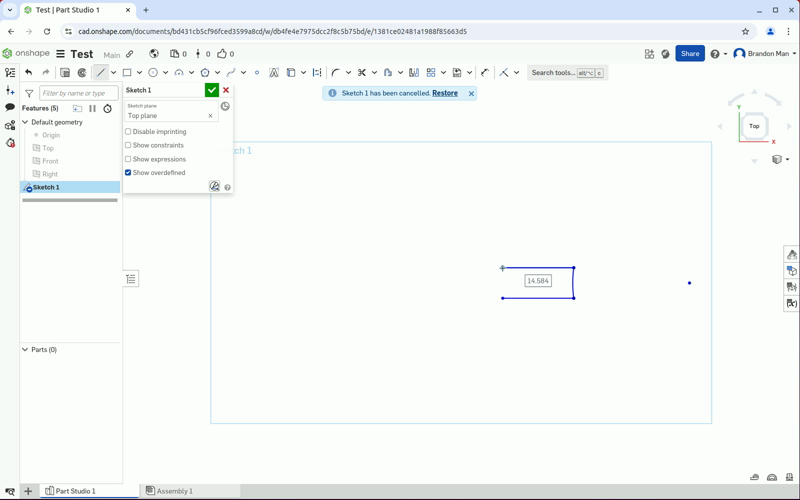
key(a)
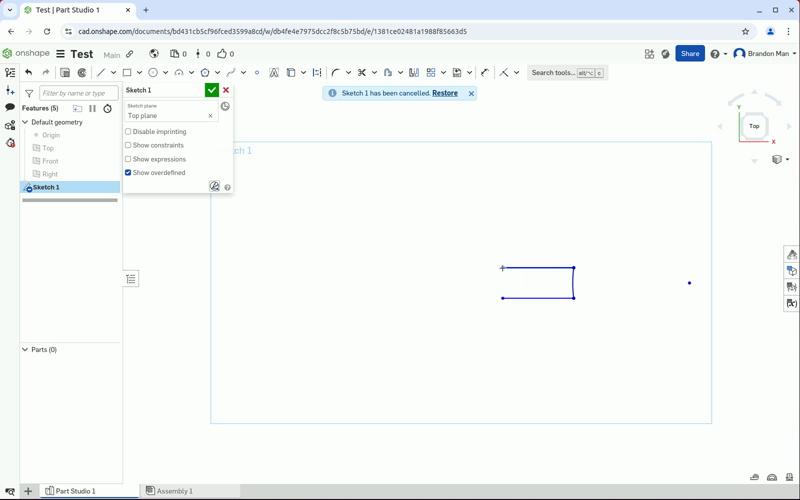
mouse_move(502, 267)
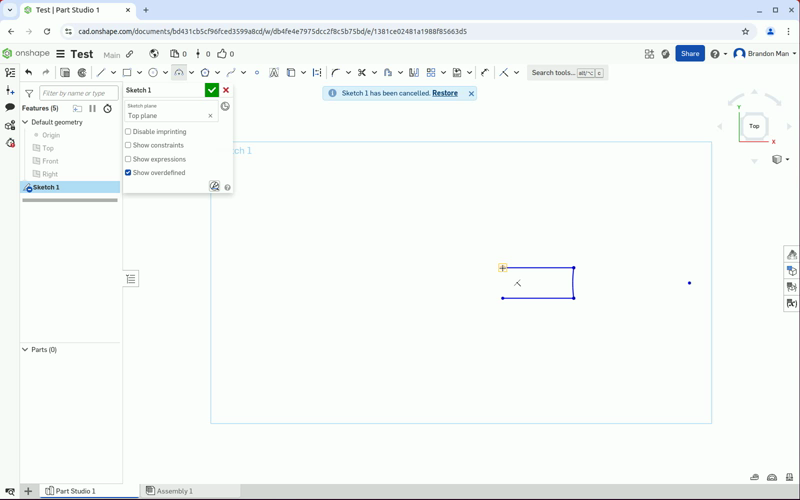
click(502, 267)
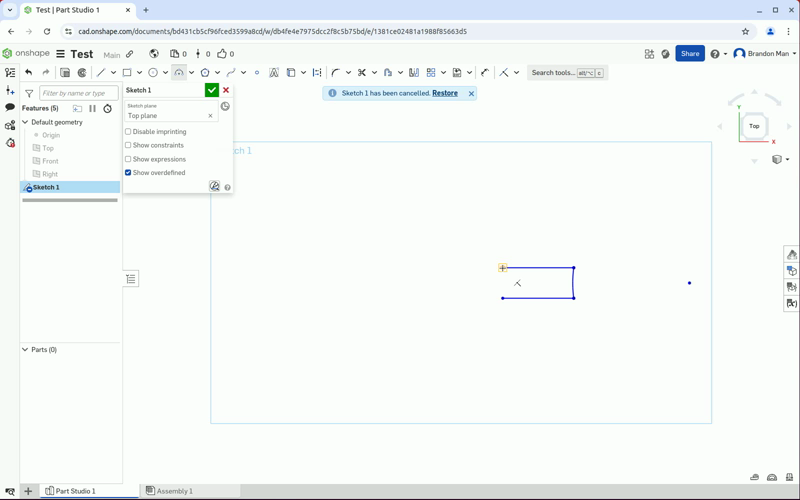
mouse_move(502, 298)
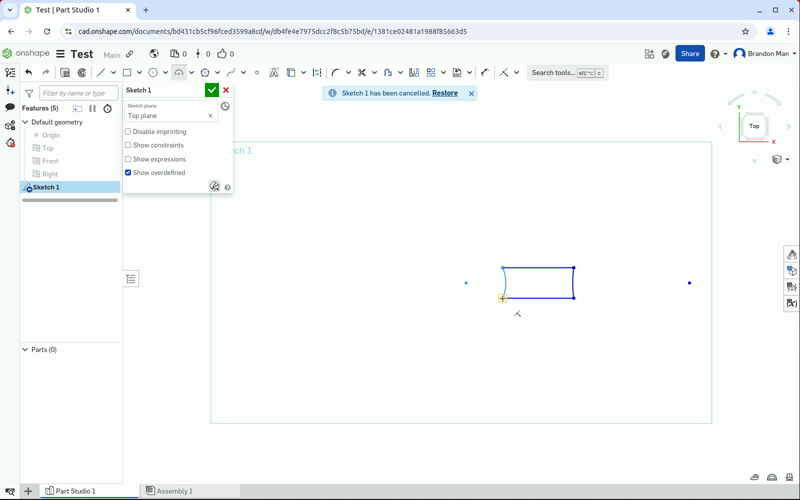
click(502, 298)
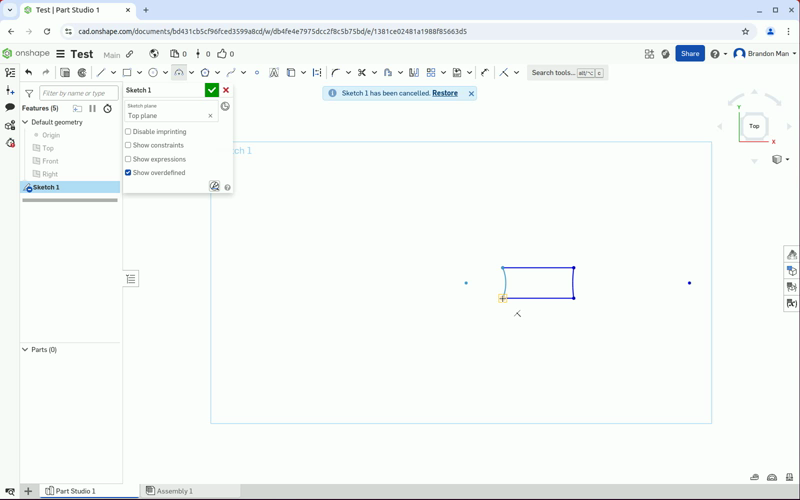
key_down(shift)
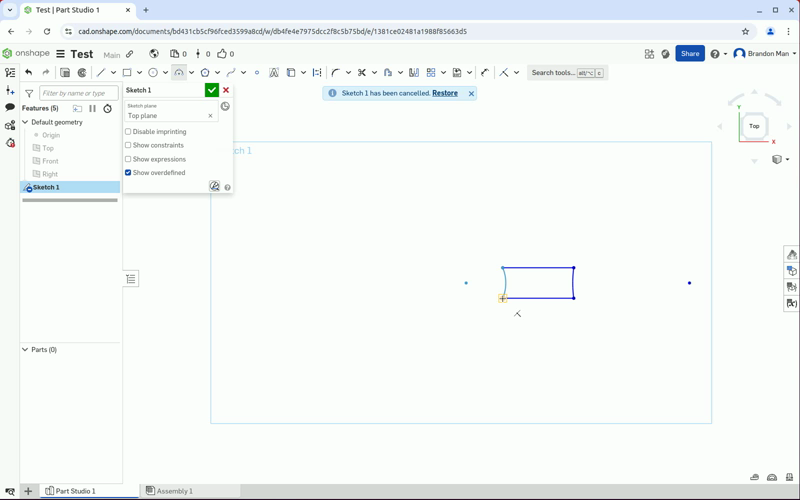
mouse_move(505, 282)
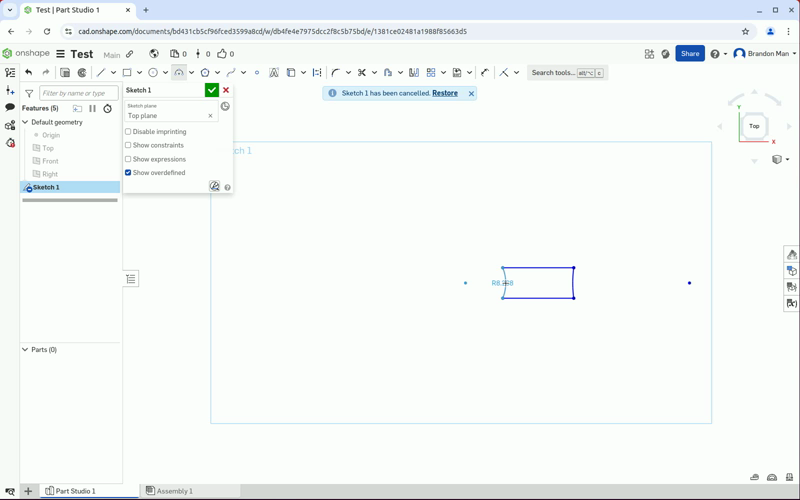
click(505, 282)
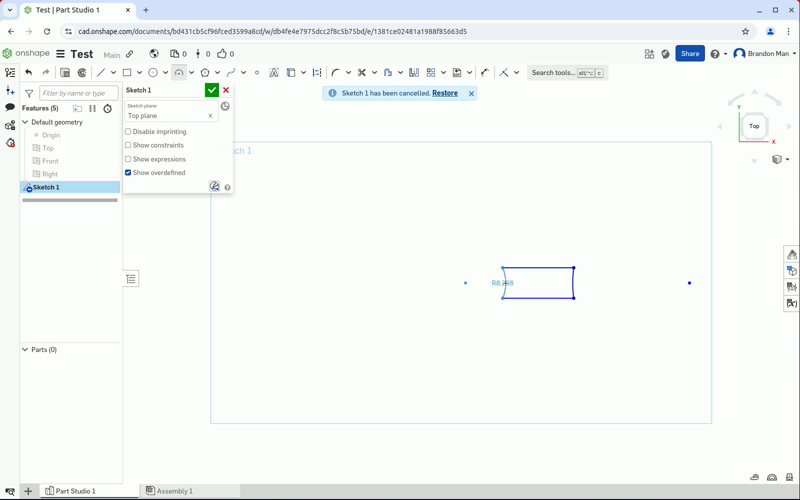
key_up(shift)
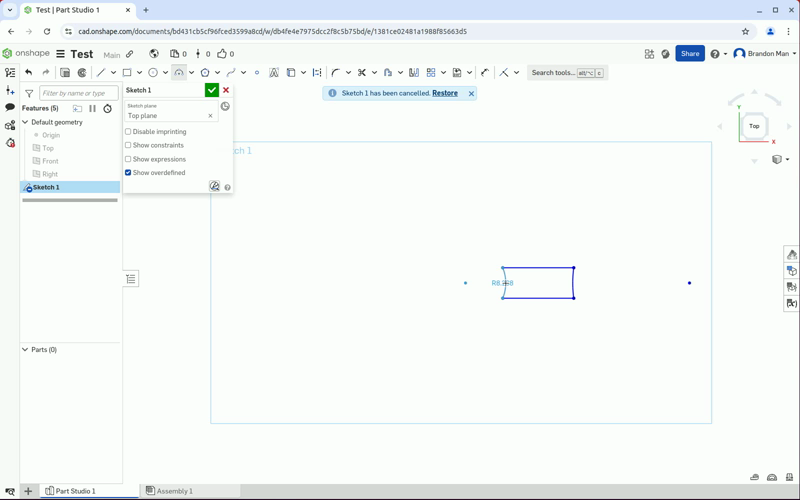
key(esc)
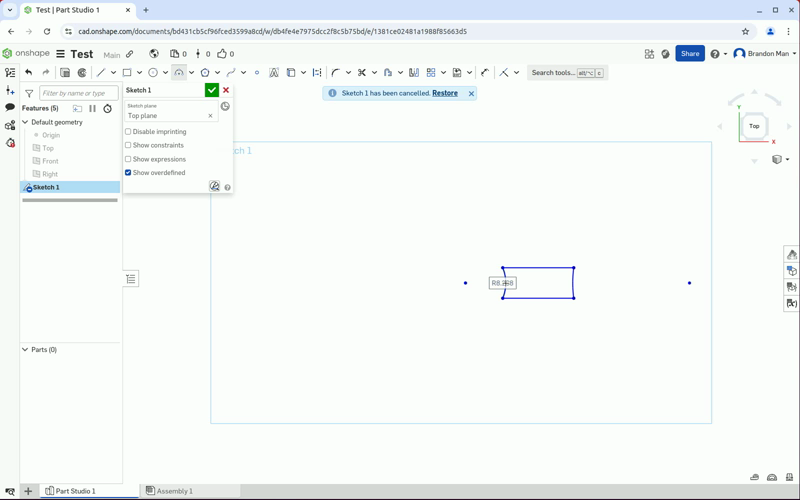
mouse_move(544, 277)
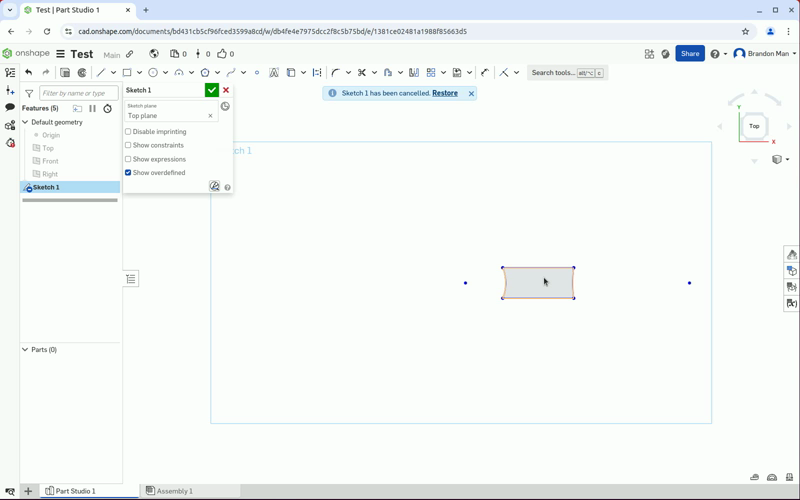
click(544, 277)
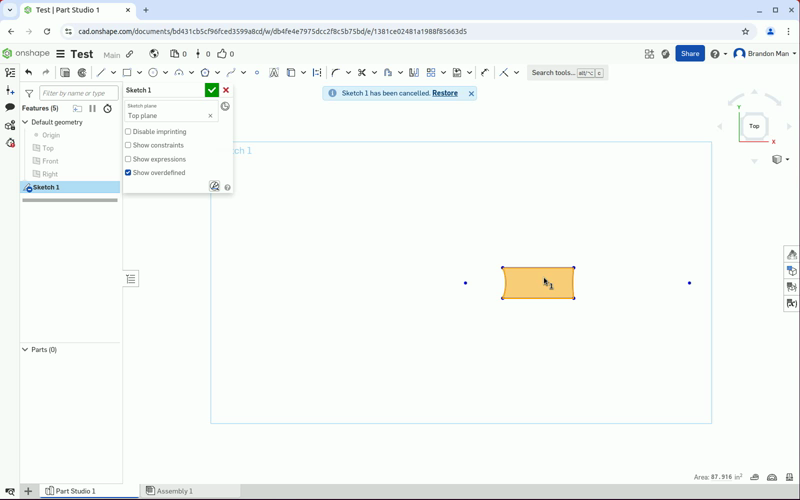
mouse_move(73, 352)
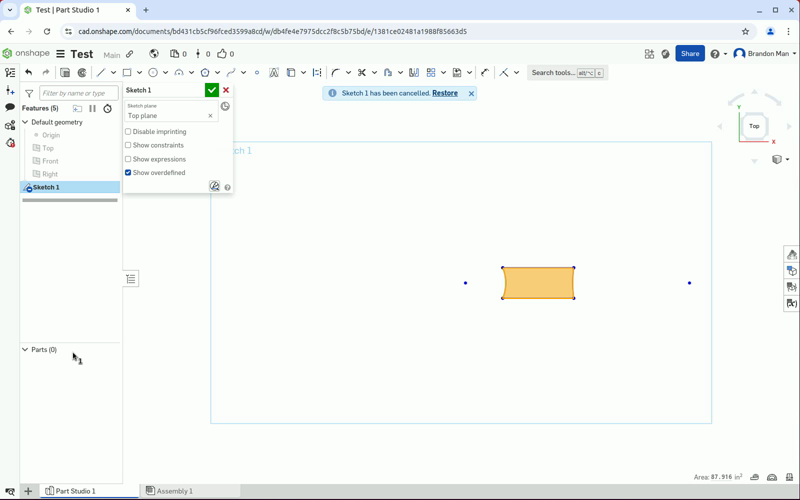
key(shift+y)
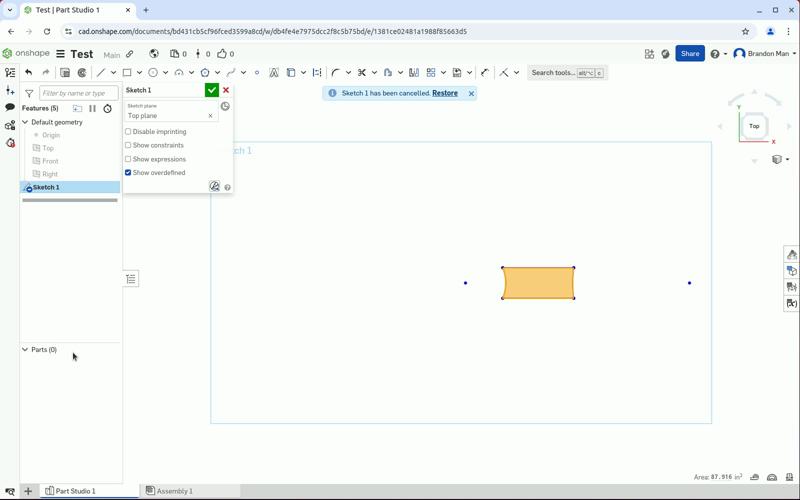
key(shift+e)
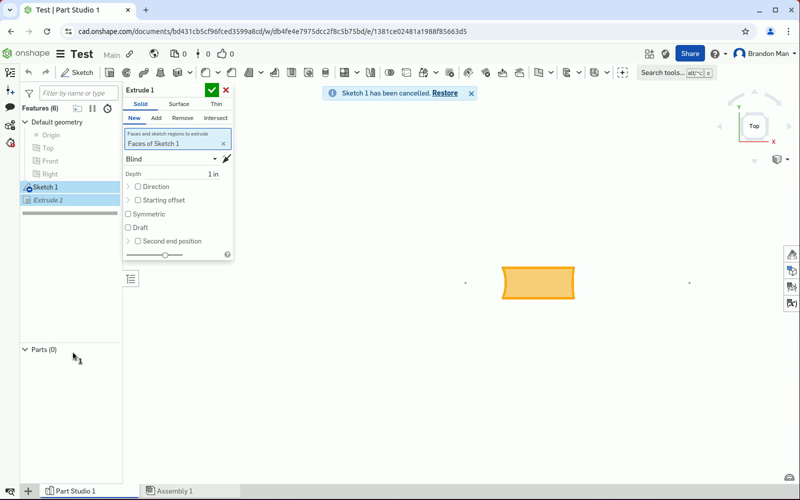
mouse_move(143, 106)
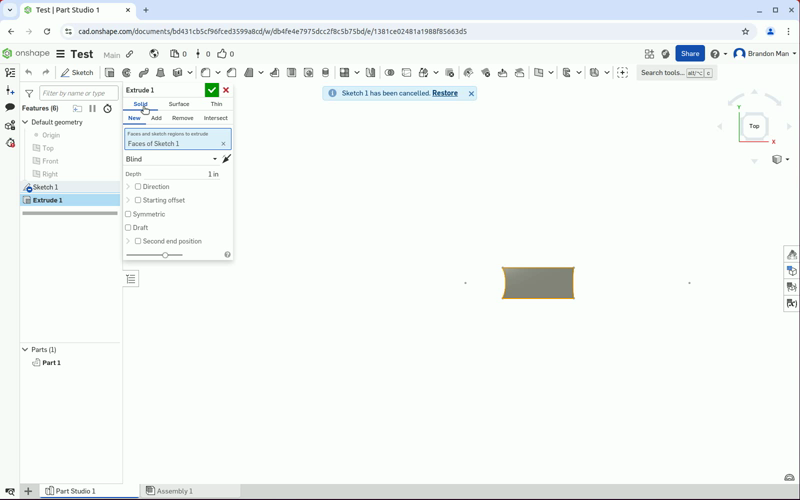
click(143, 106)
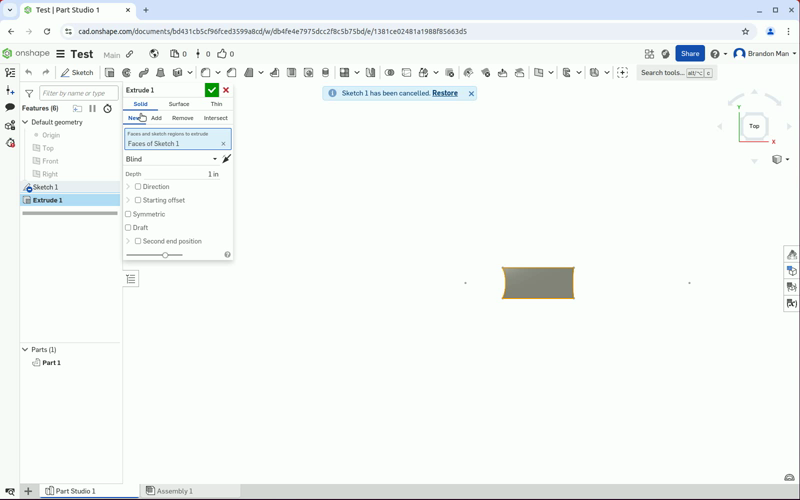
mouse_move(137, 120)
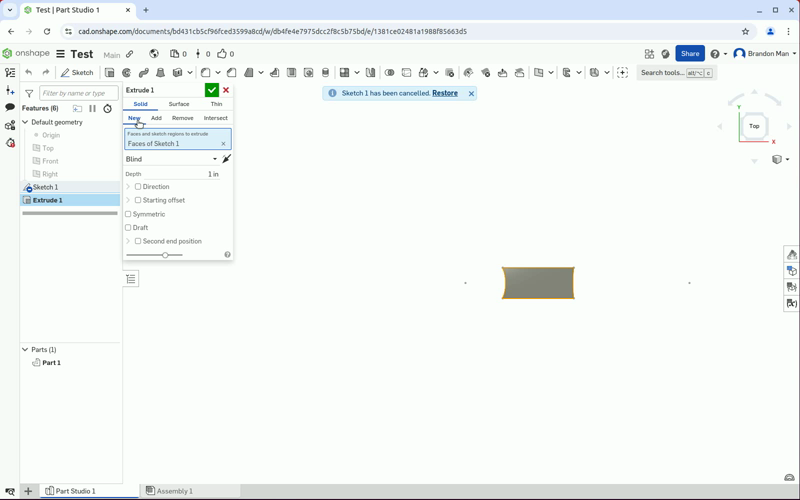
click(137, 120)
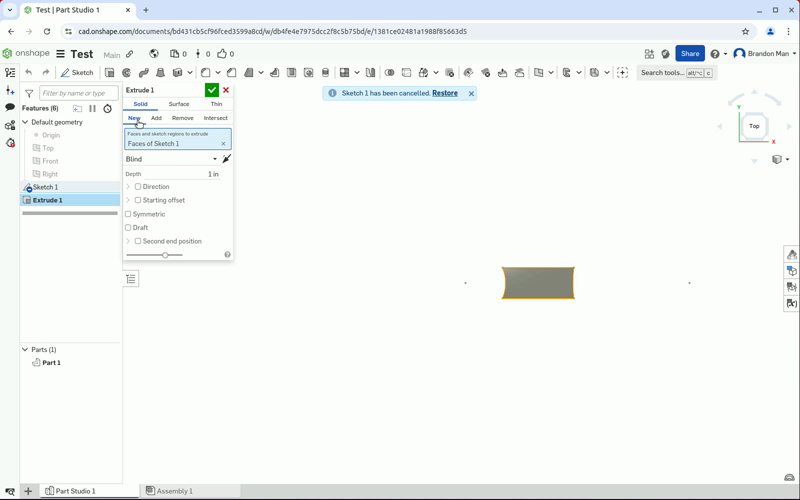
key(tab, 4)
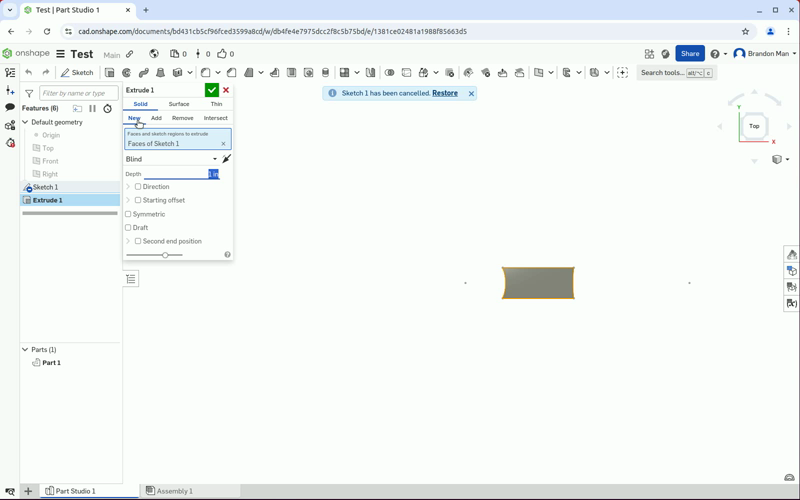
text(20.46)
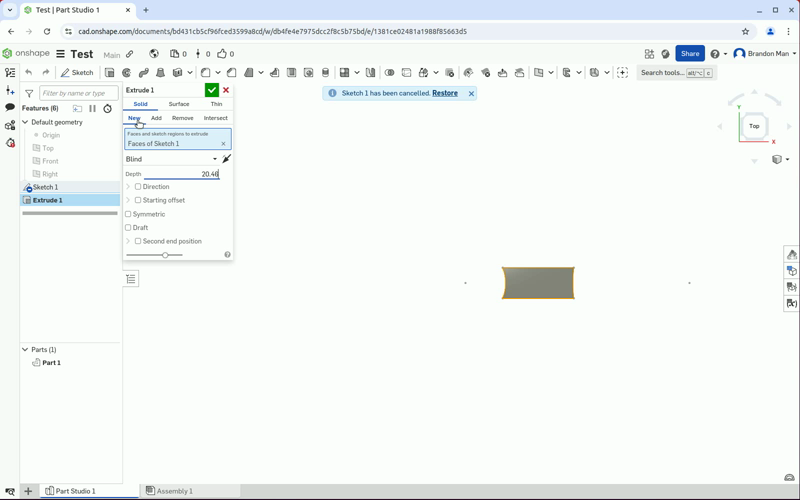
key(enter)
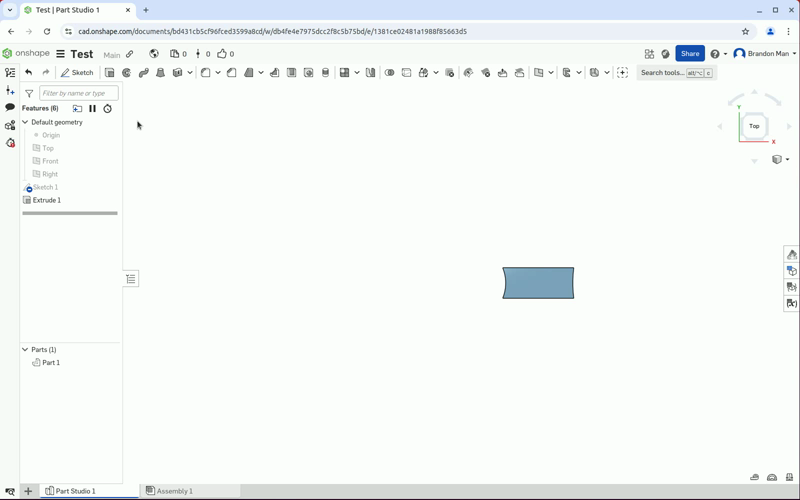
key(shift+h)
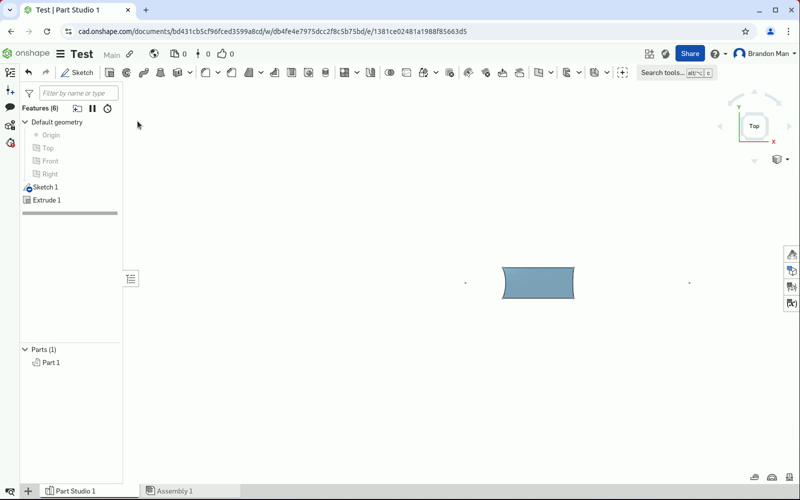
key(shift+h)
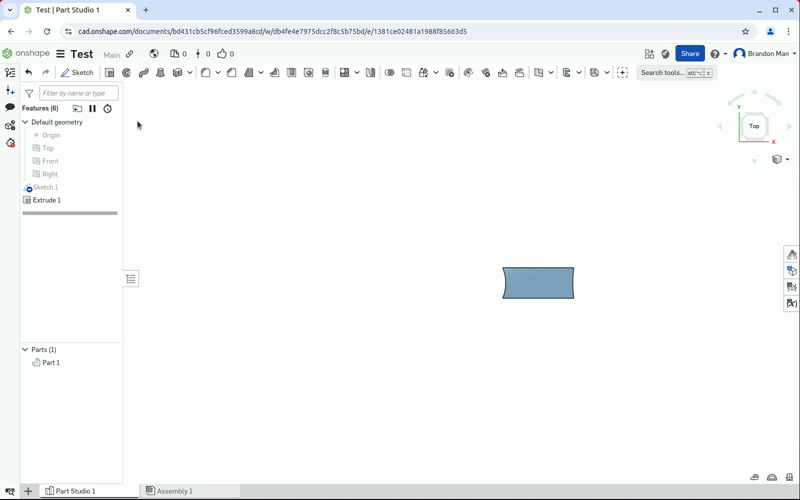
mouse_move(73, 189)
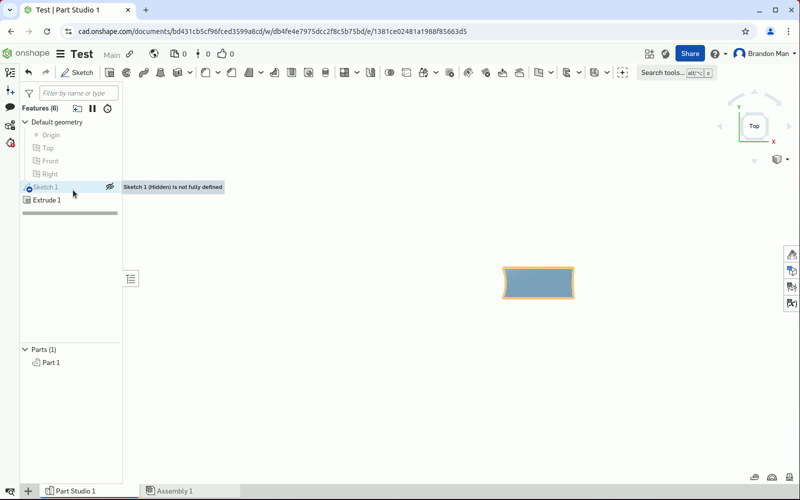
click(73, 189)
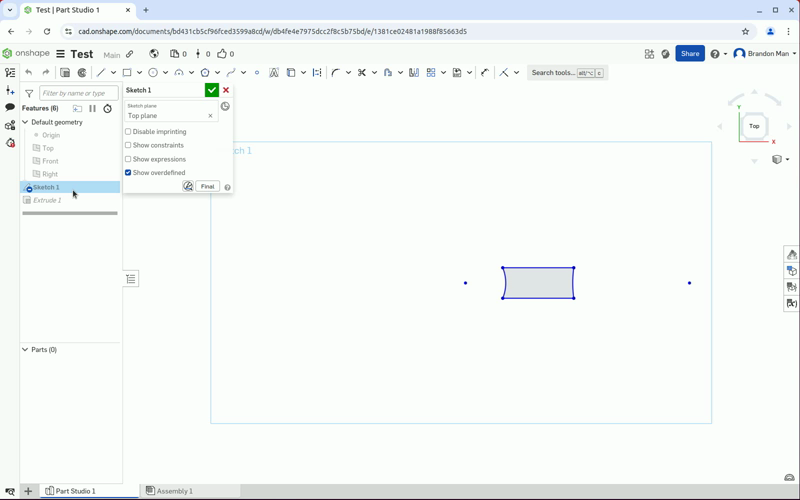
mouse_move(229, 92)
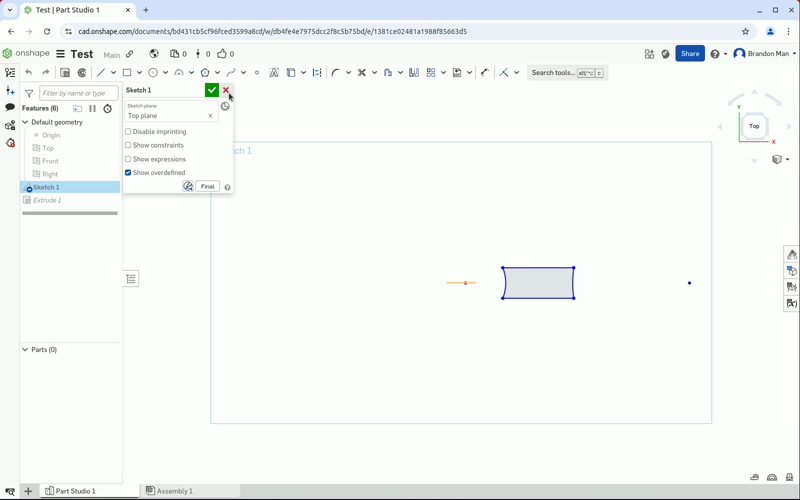
click(229, 92)
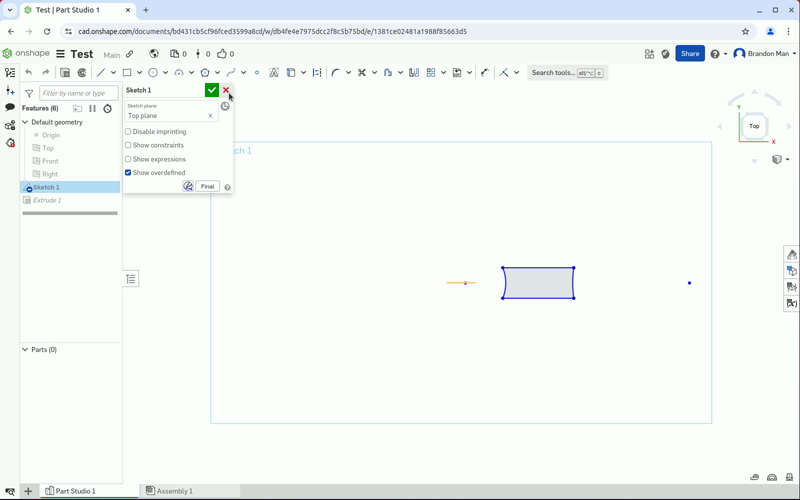
key(shift+s)
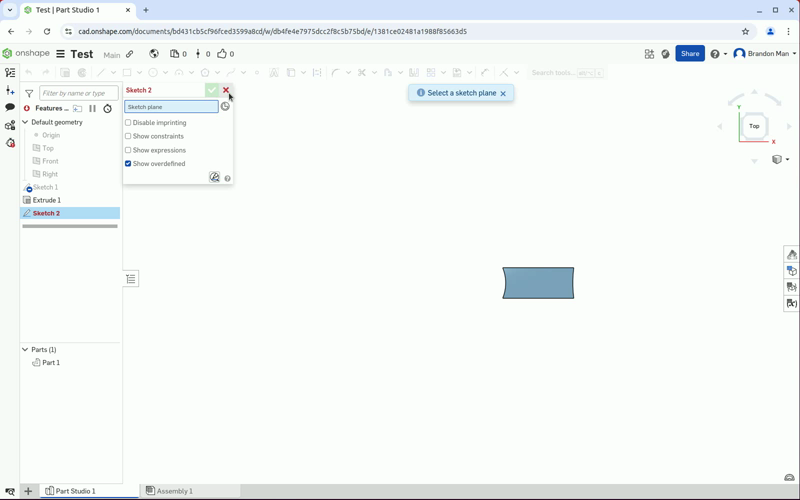
mouse_move(73, 150)
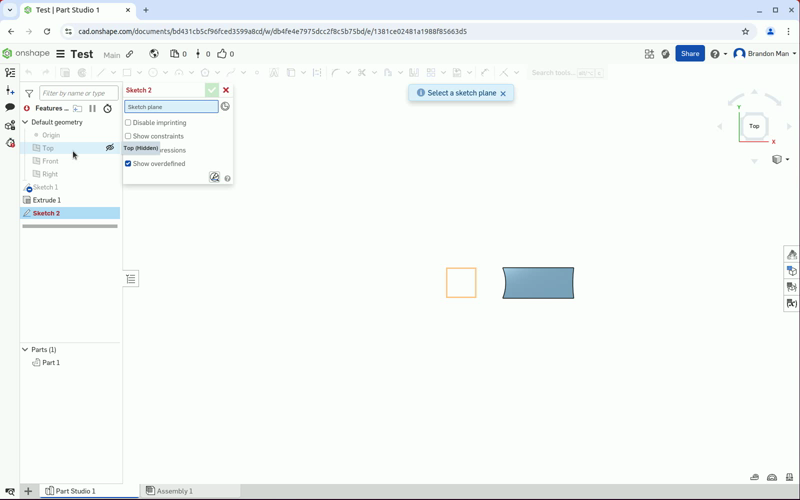
click(73, 150)
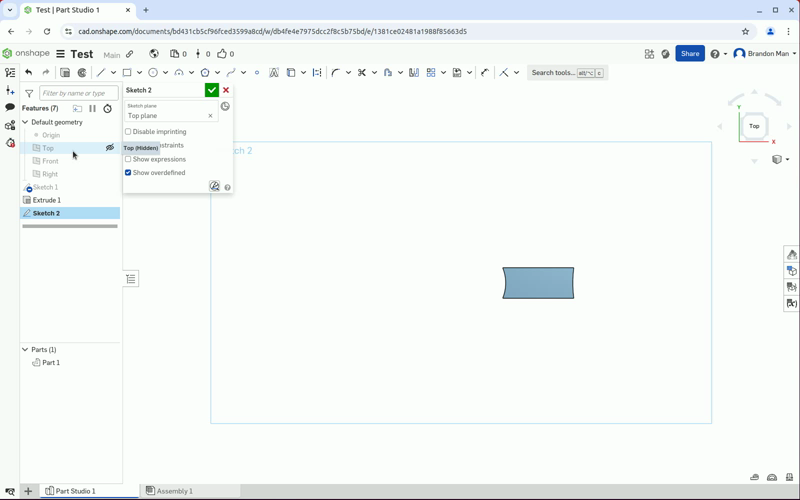
mouse_move(73, 352)
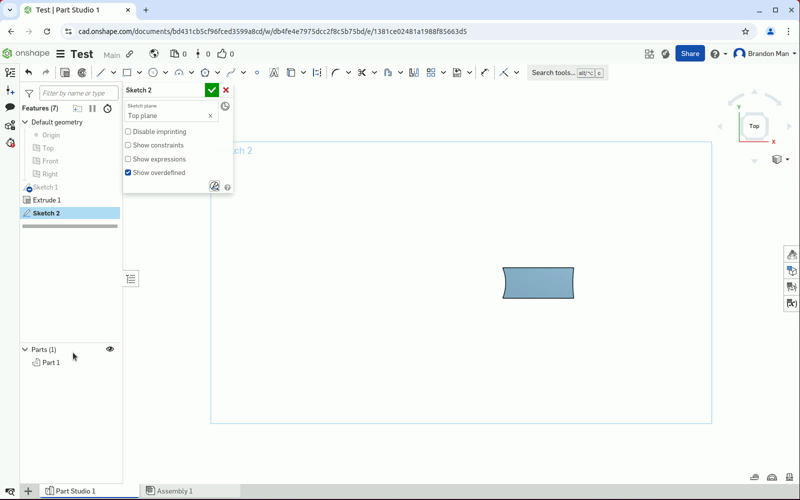
key(y)
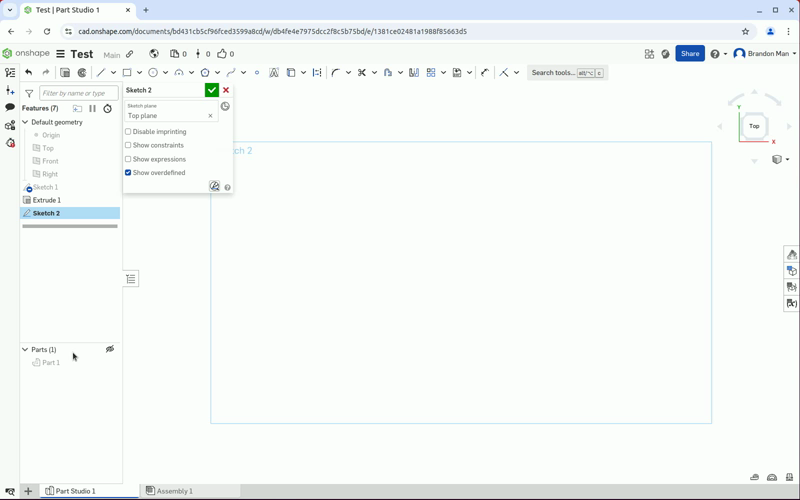
key(c)
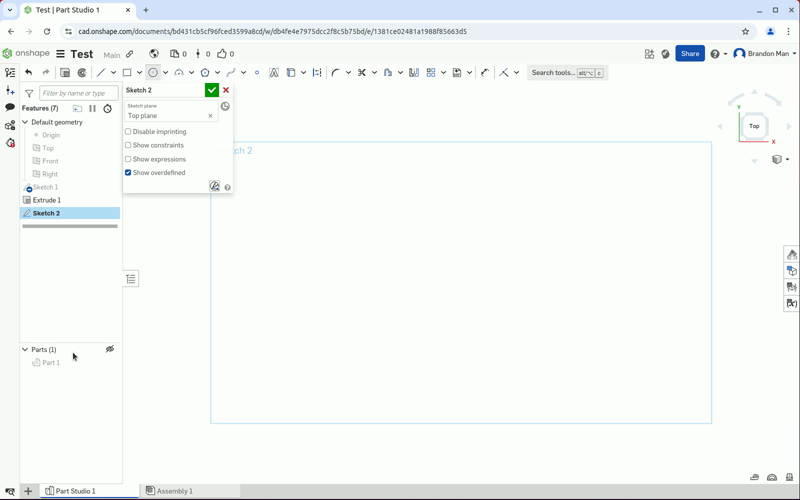
key_down(shift)
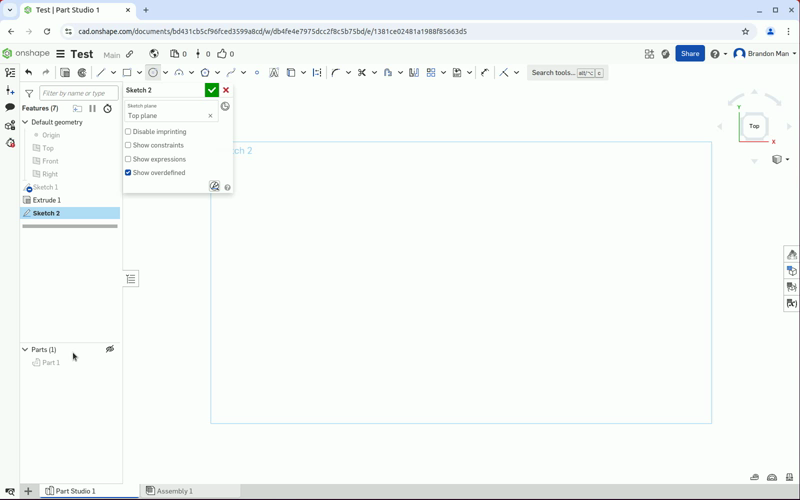
mouse_move(461, 282)
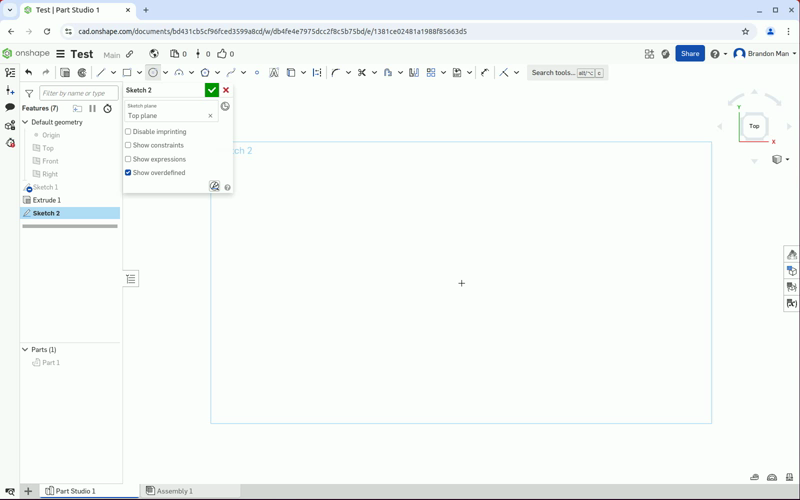
click(461, 282)
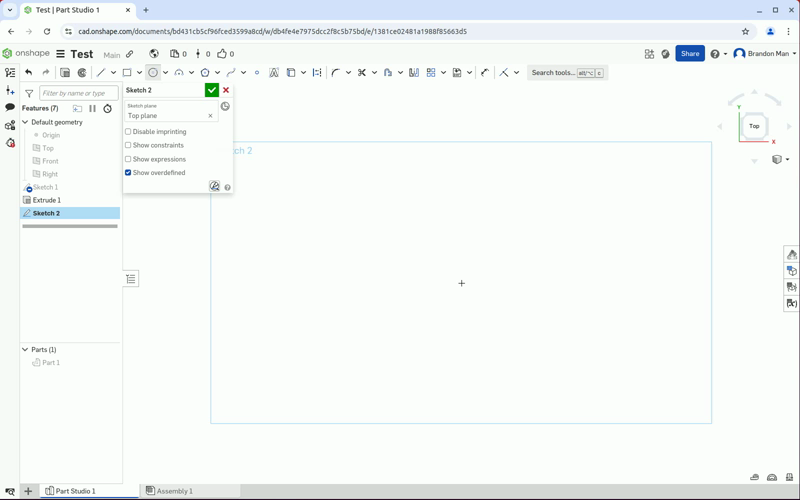
key_up(shift)
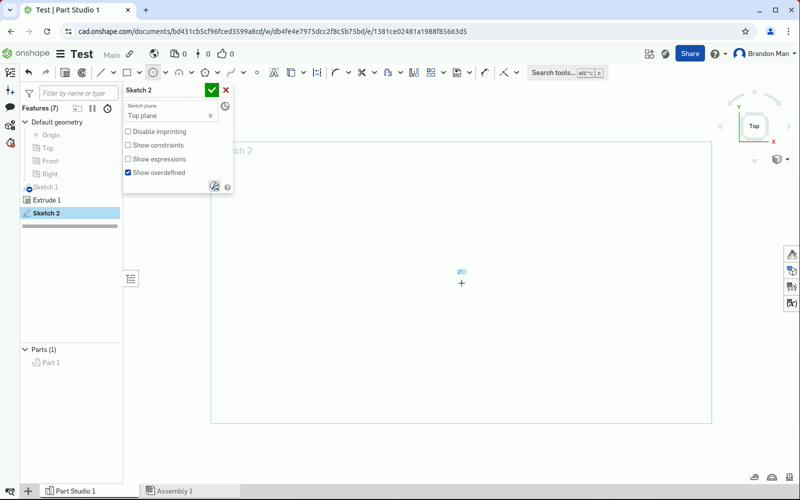
mouse_move(507, 282)
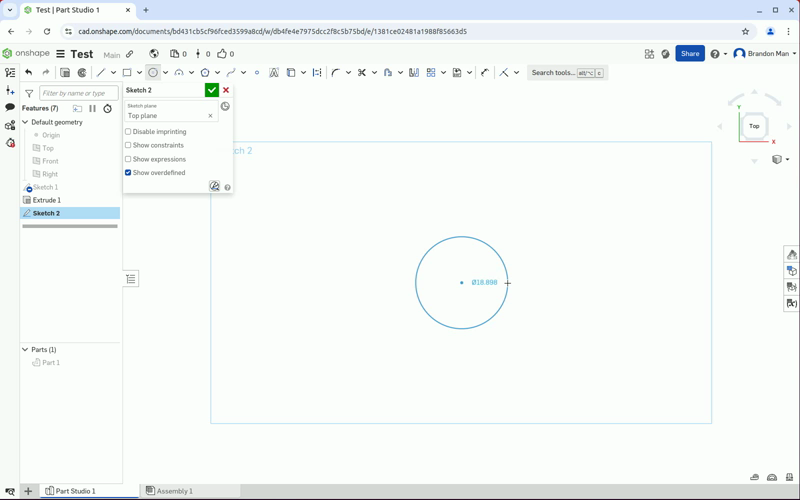
click(507, 282)
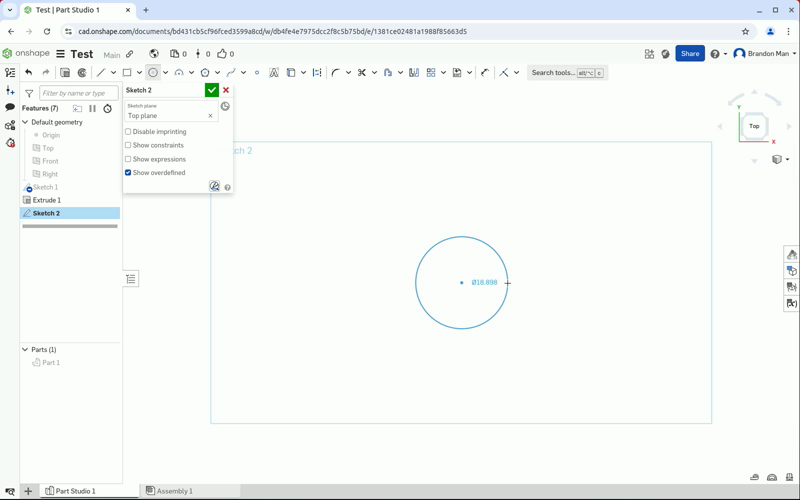
key(esc)
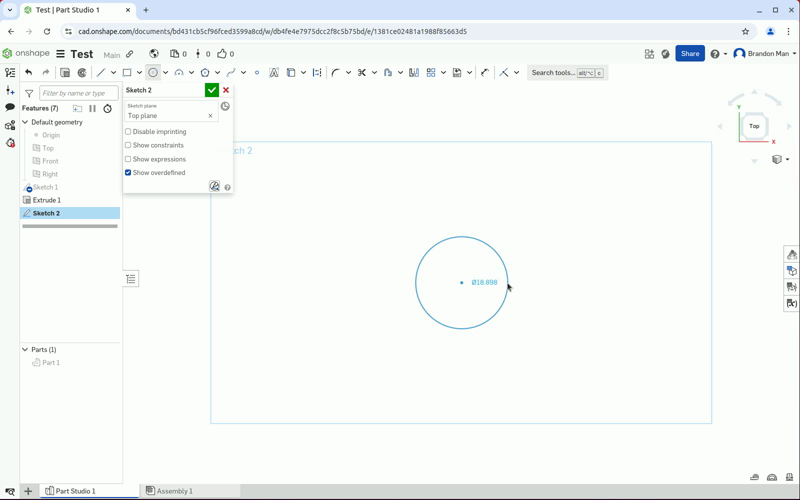
key(c)
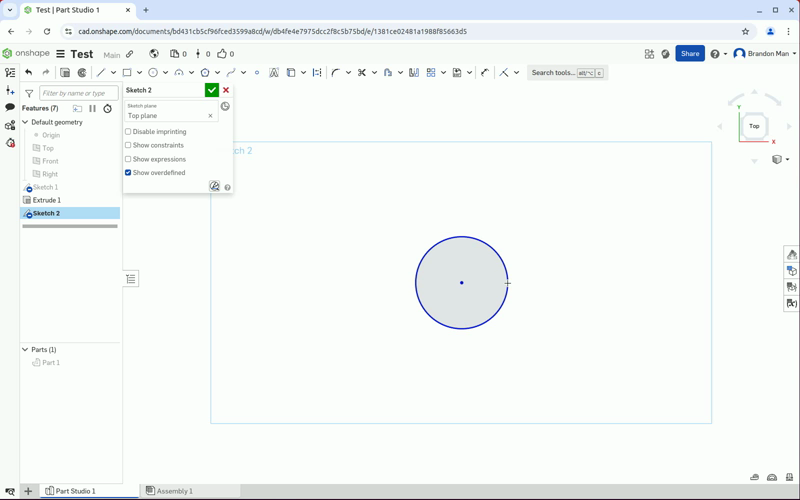
key_down(shift)
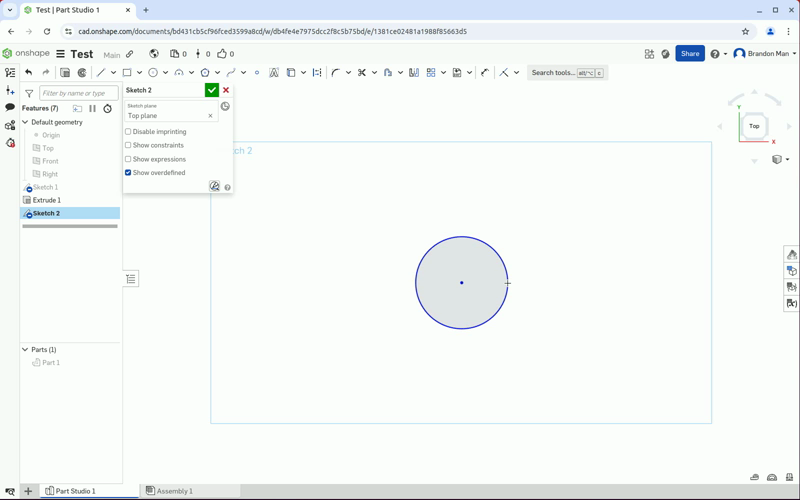
mouse_move(461, 282)
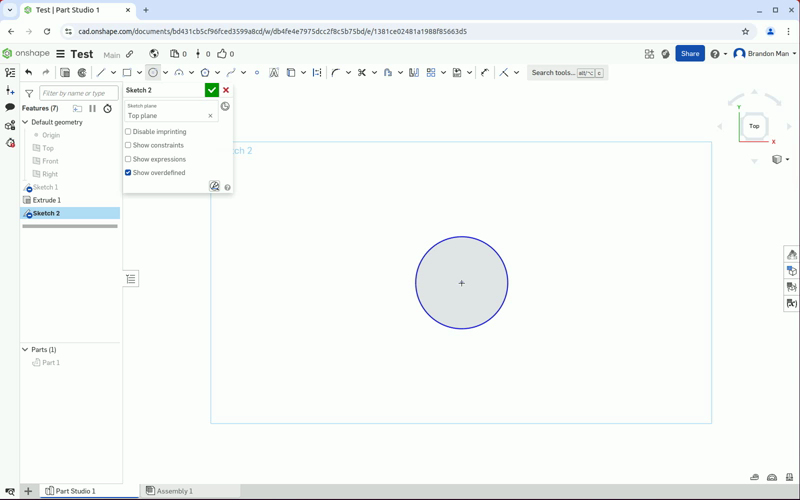
click(461, 282)
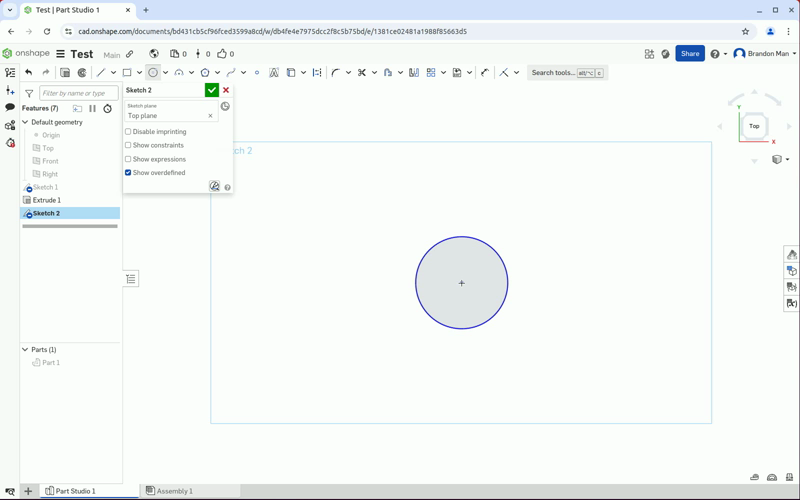
key_up(shift)
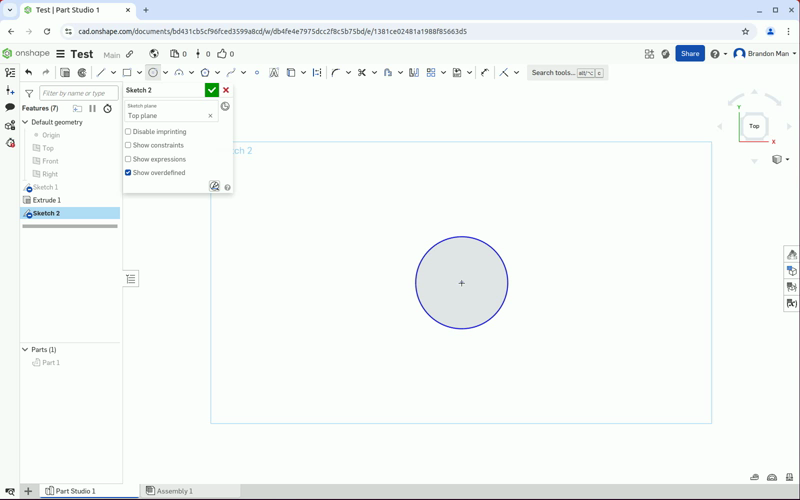
mouse_move(492, 282)
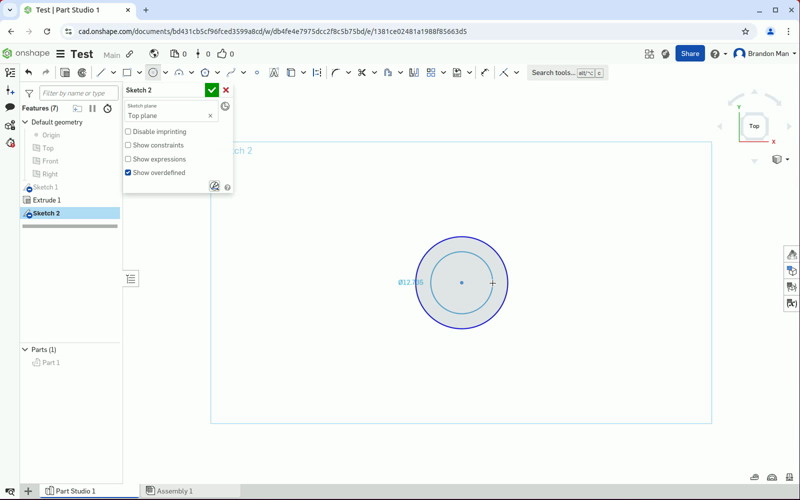
click(492, 282)
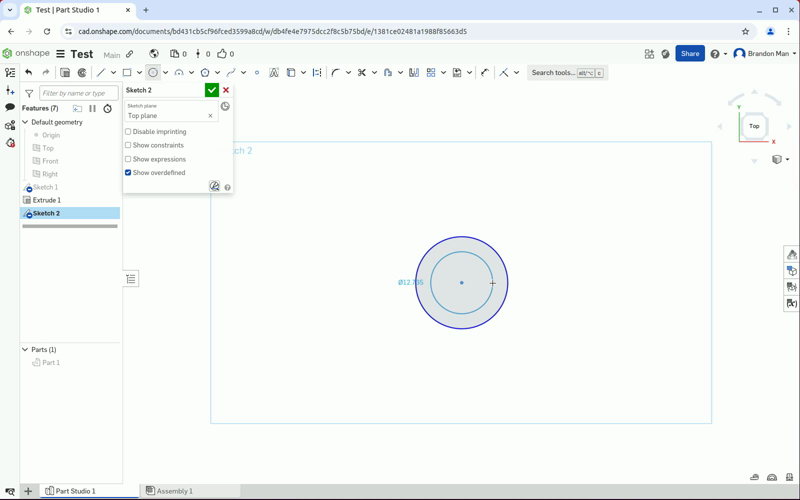
key(esc)
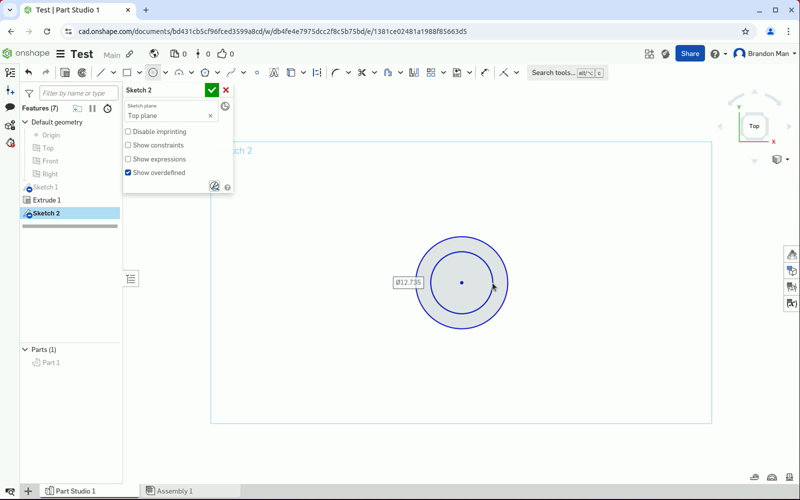
mouse_move(474, 320)
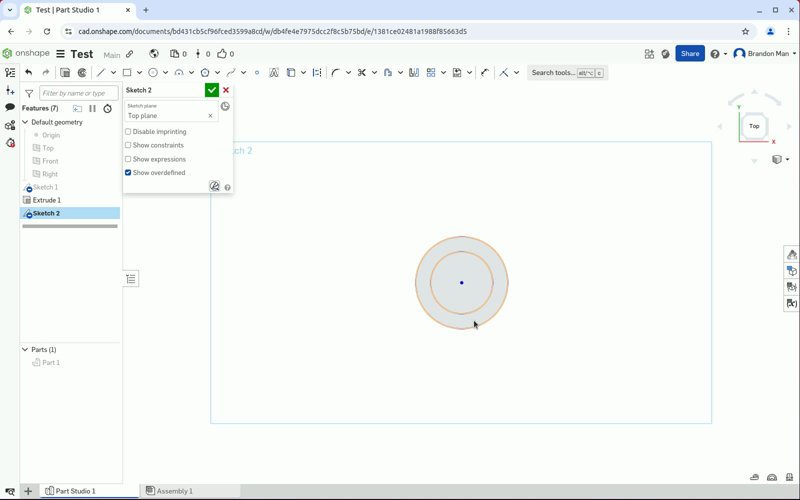
click(474, 320)
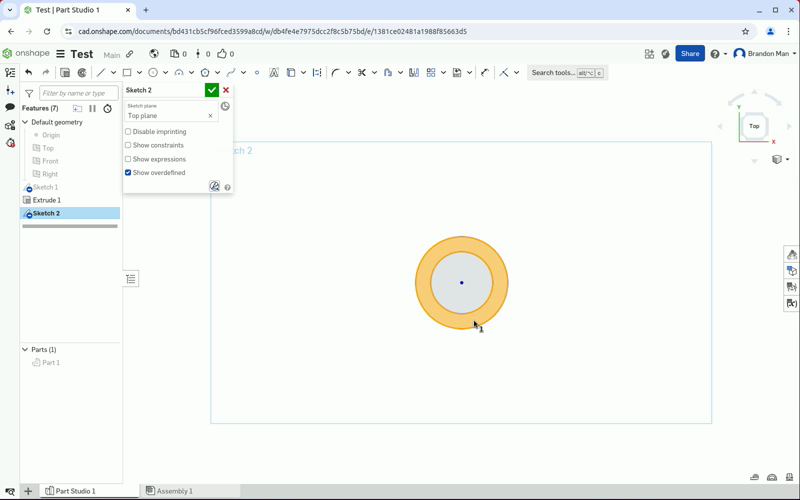
mouse_move(73, 352)
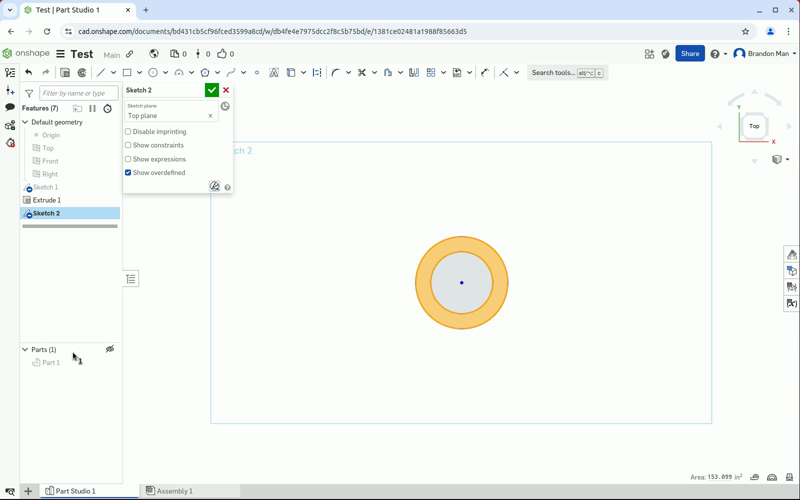
key(shift+y)
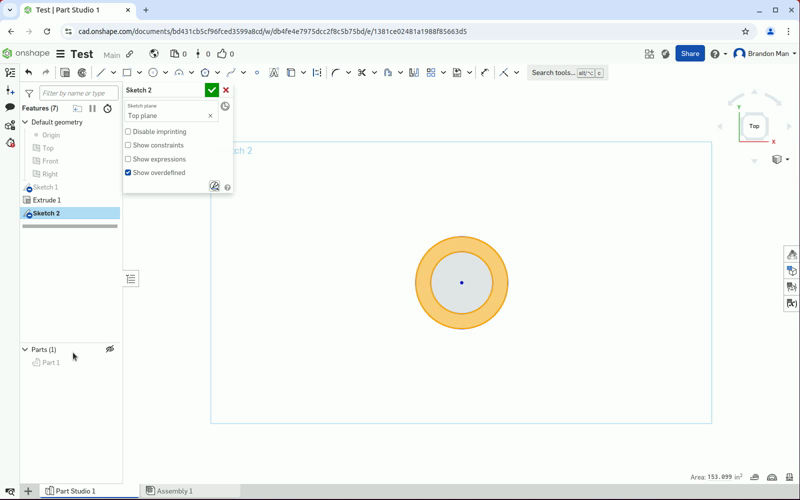
key(shift+e)
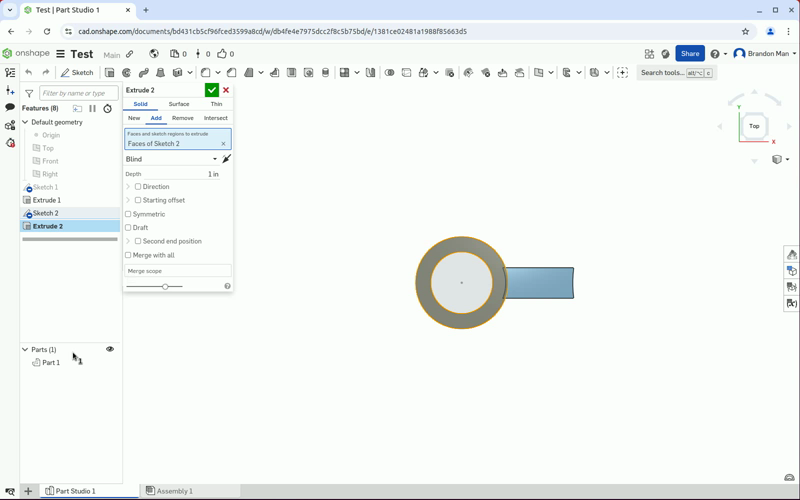
mouse_move(143, 106)
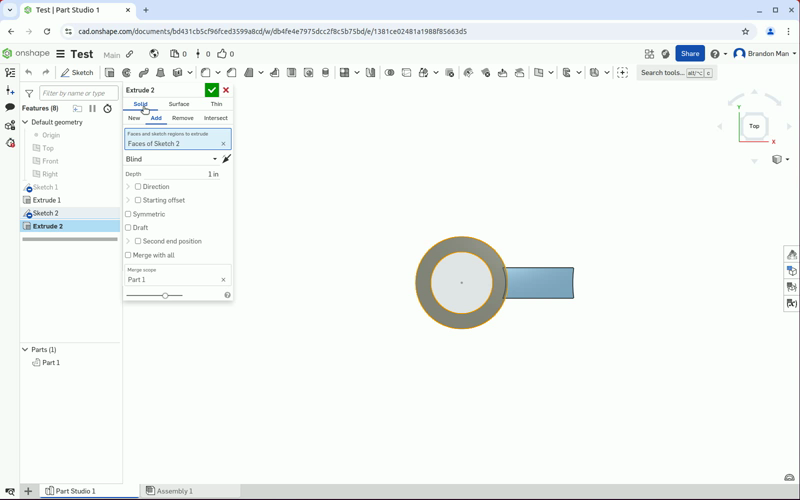
click(143, 106)
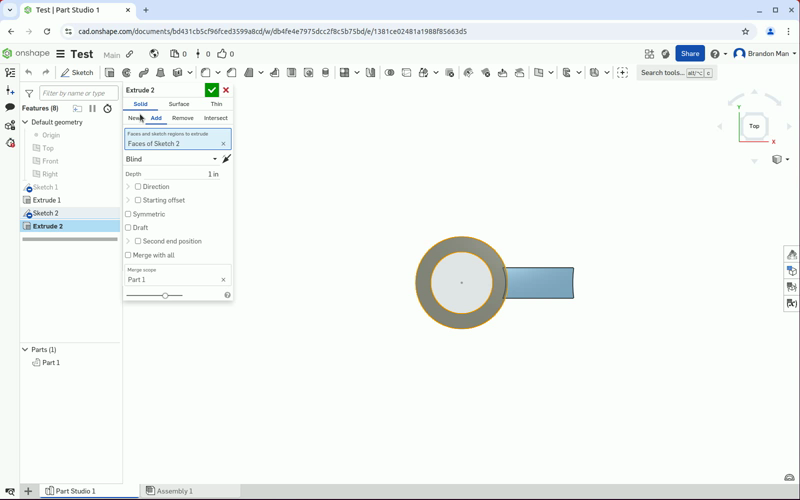
mouse_move(137, 120)
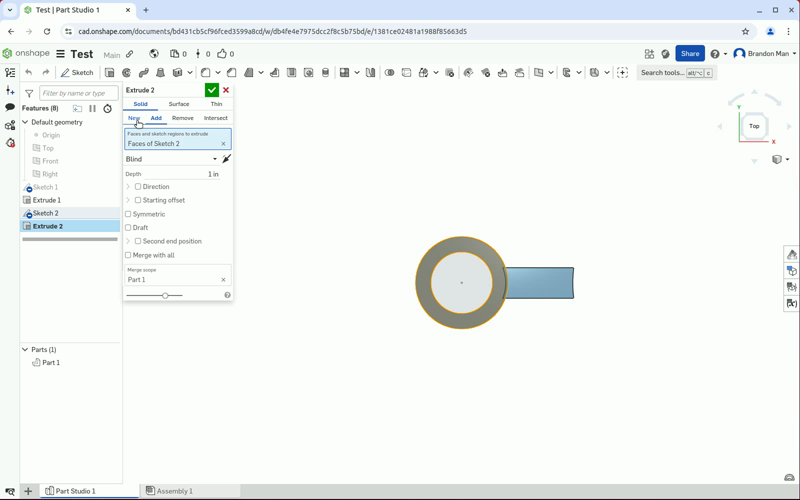
click(137, 120)
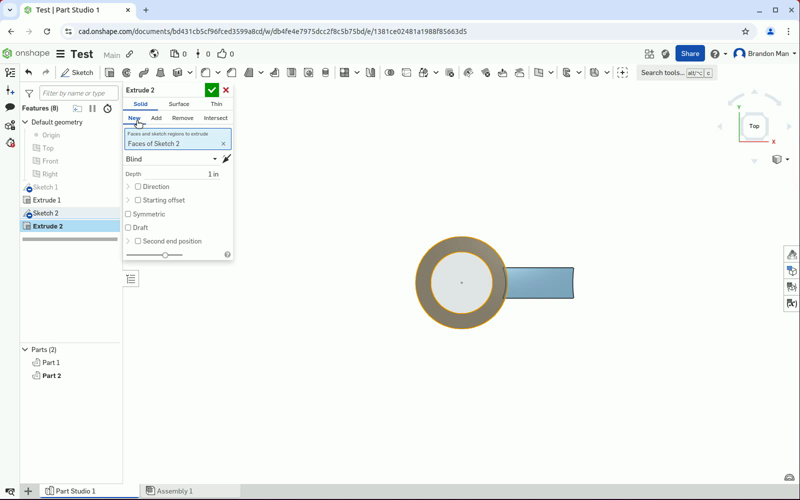
key(tab, 4)
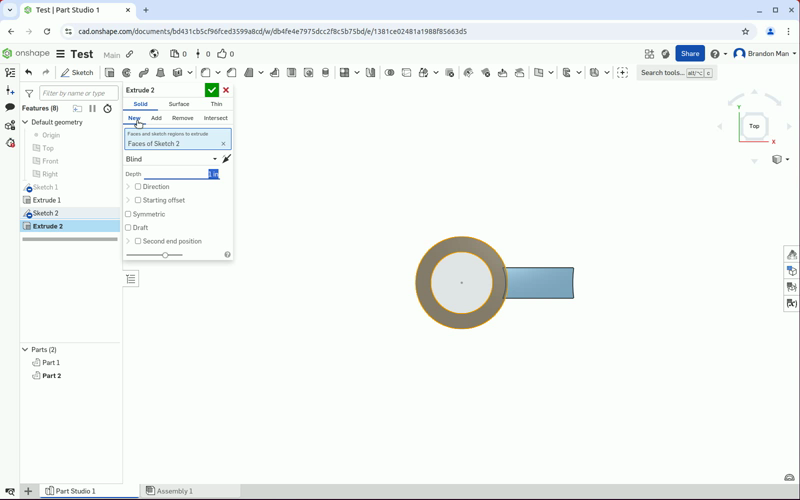
text(20.46)
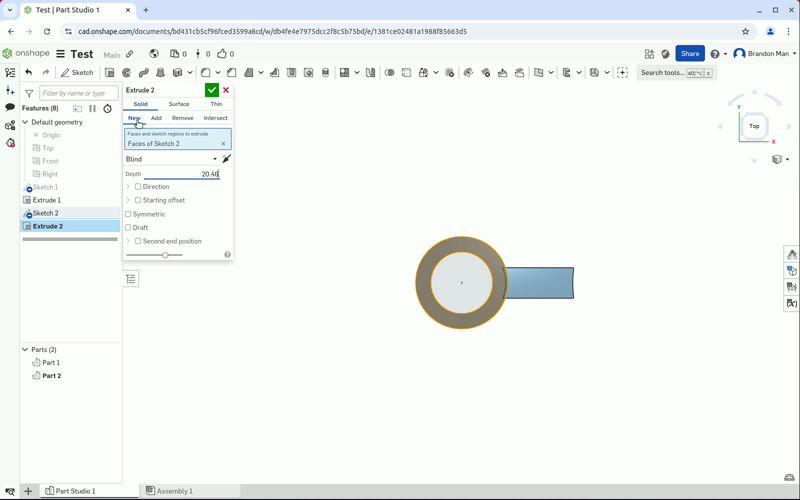
key(enter)
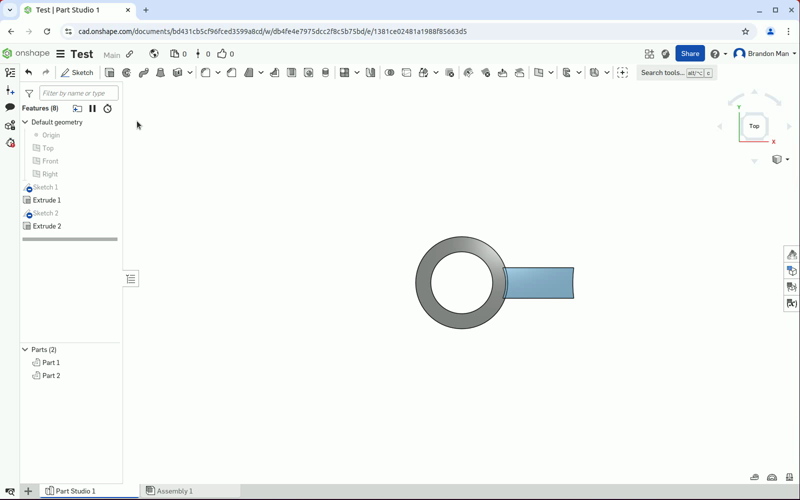
key(shift+h)
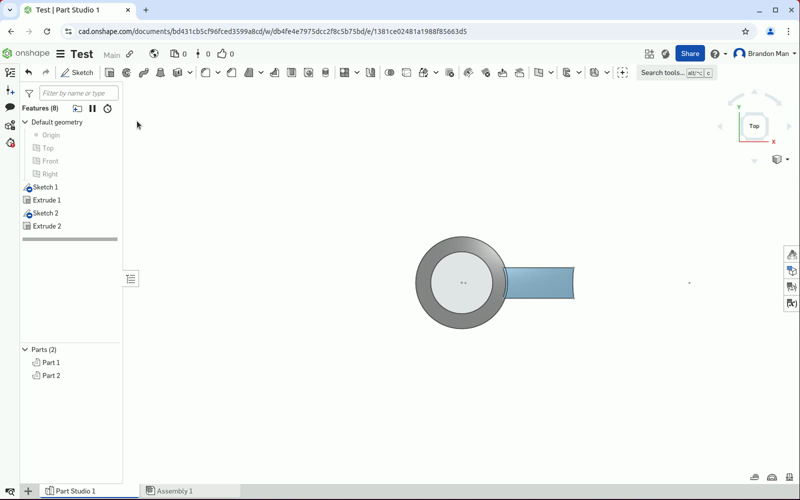
key(shift+h)
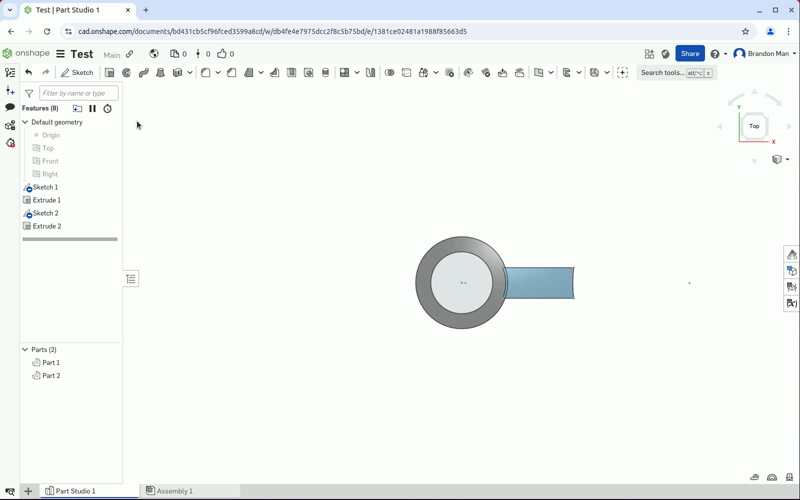
key(shift+7)
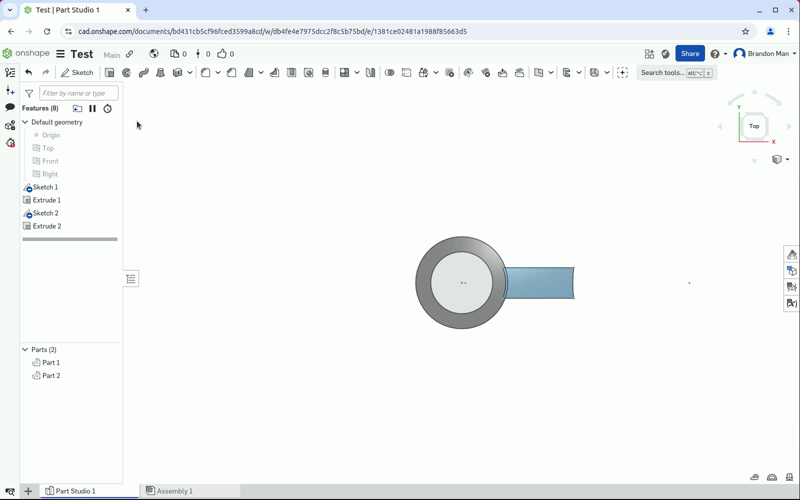
key(up, 3)
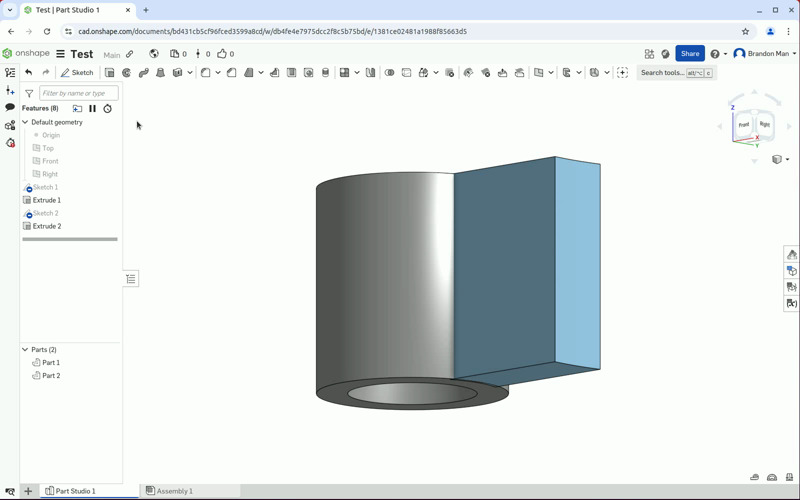
key(left, 3)
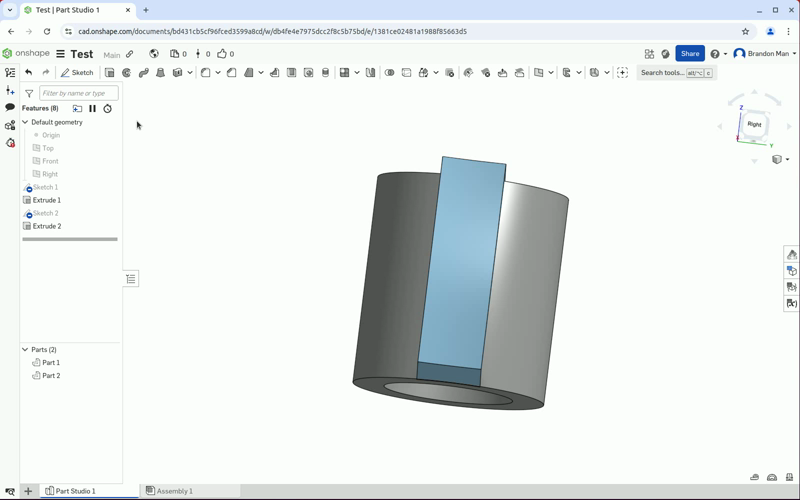
key(right, 3)
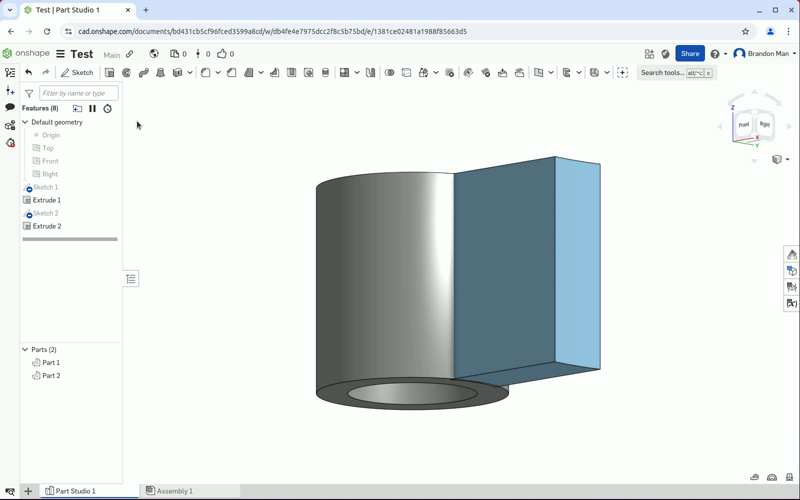
key(down, 3)
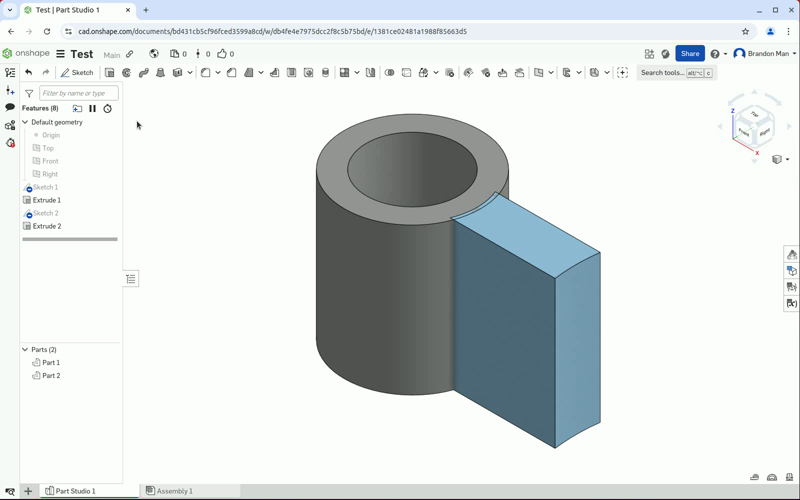
mouse_move(73, 189)
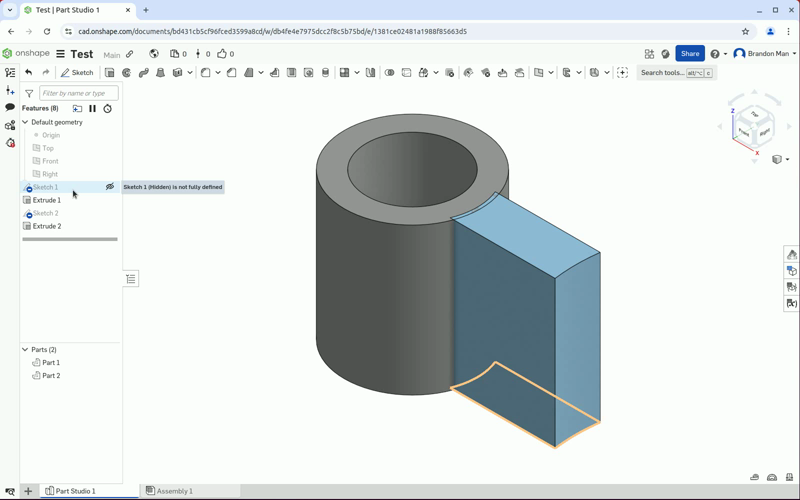
click(73, 189)